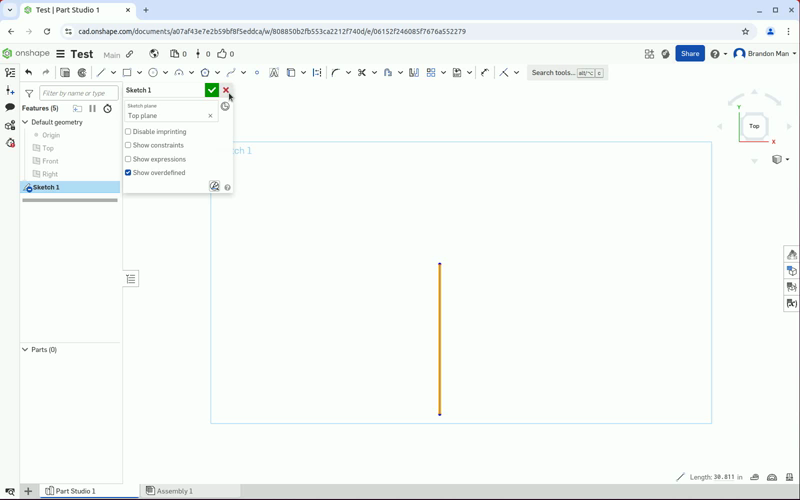
key(shift+h)
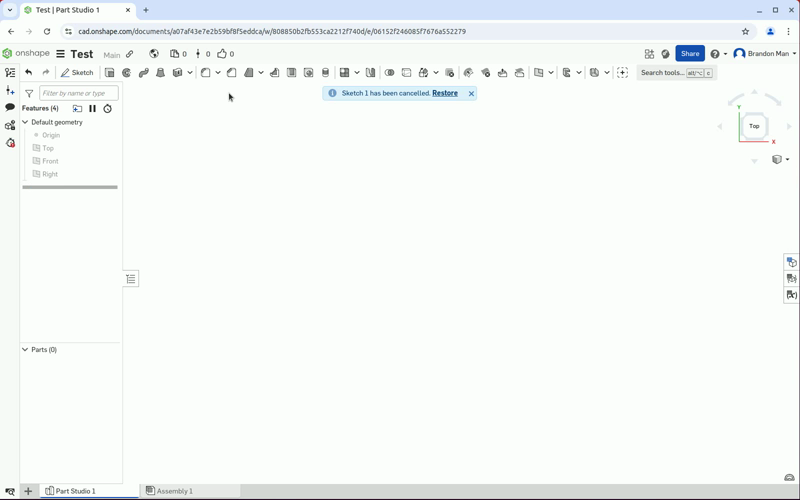
mouse_move(73, 352)
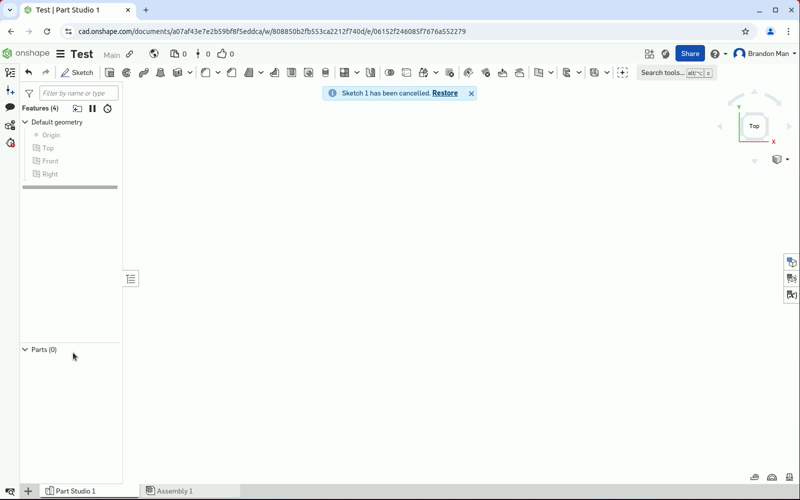
key(y)
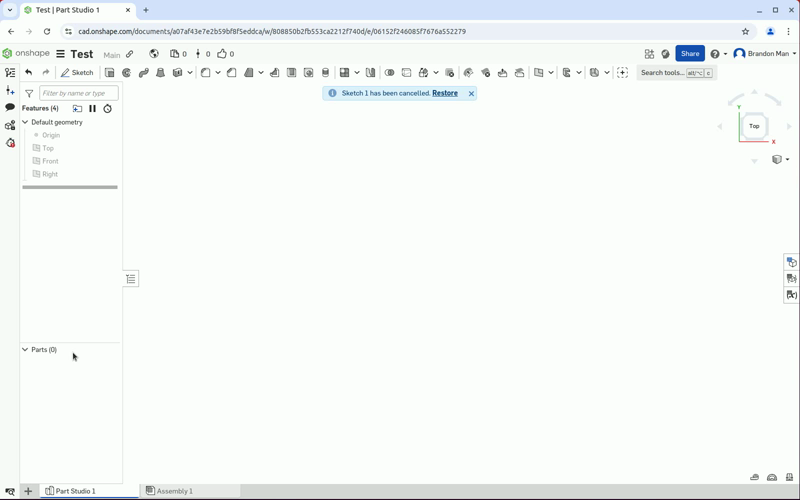
key(shift+p)
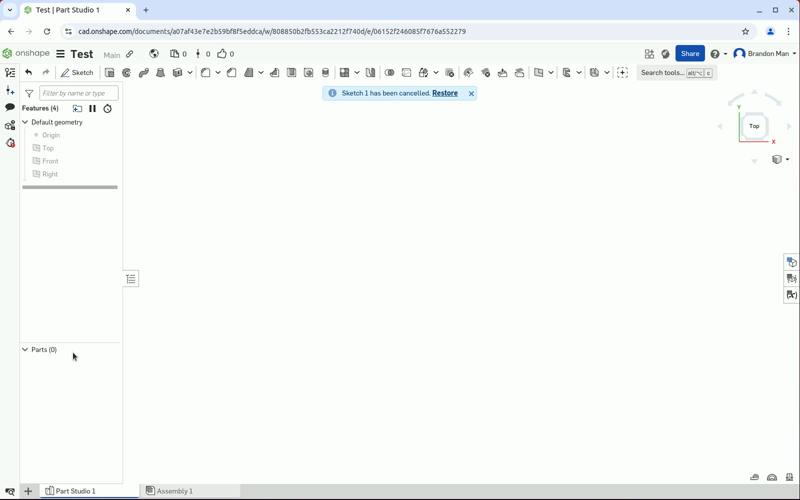
key(space)
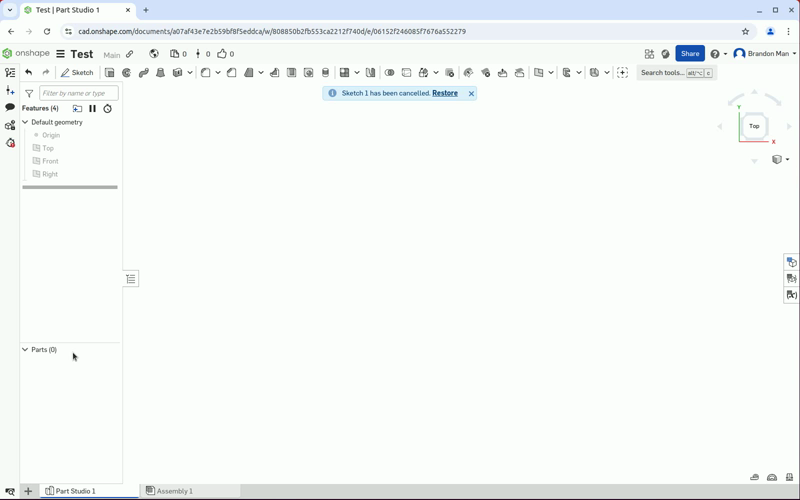
key_down(shift)
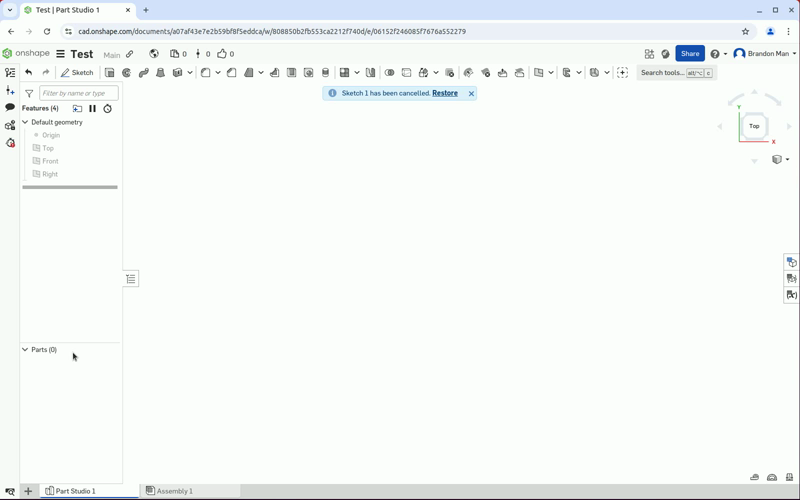
key(up)
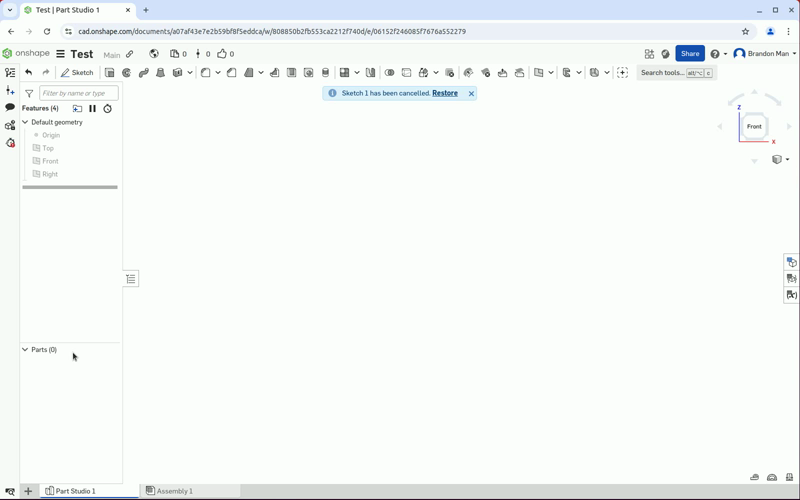
key_up(shift)
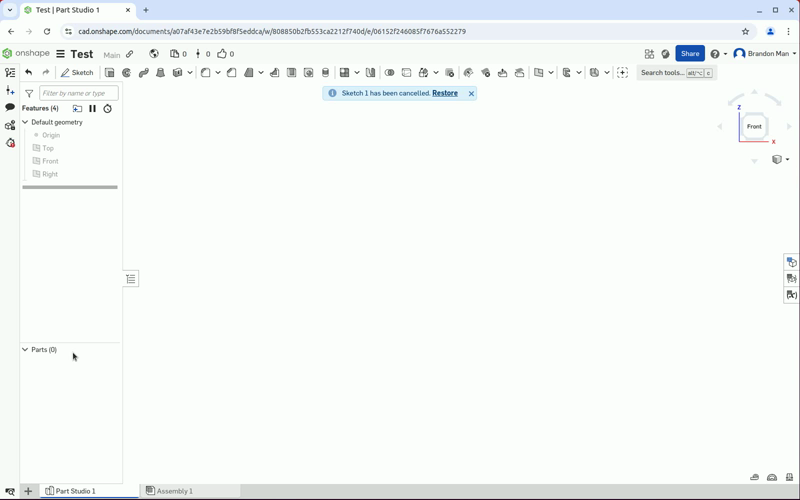
mouse_move(73, 352)
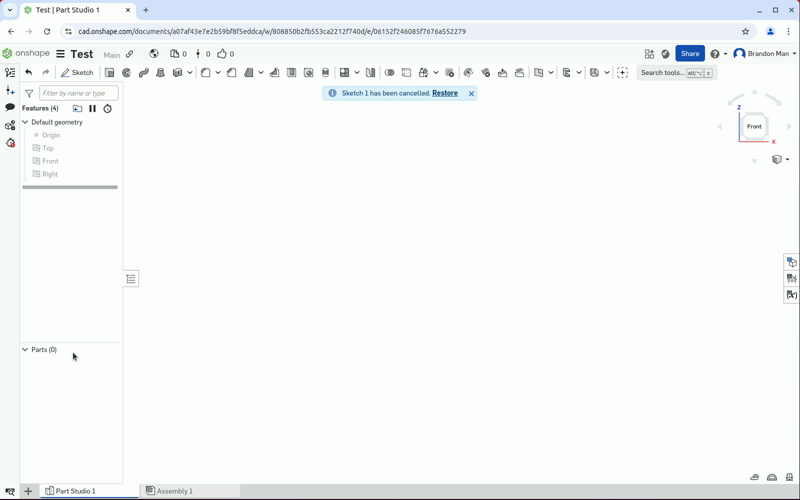
key(shift+y)
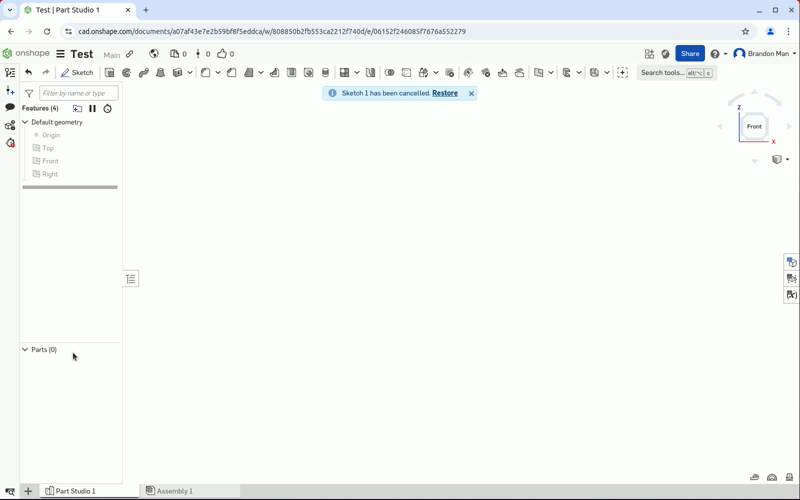
key(shift+s)
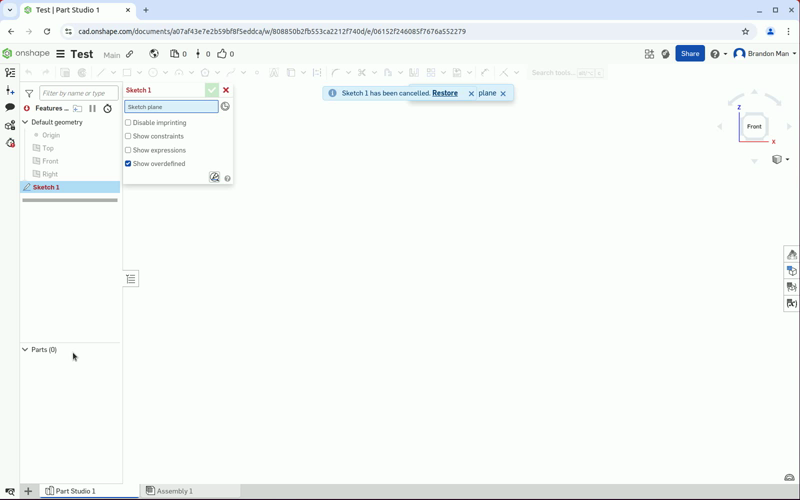
mouse_move(73, 163)
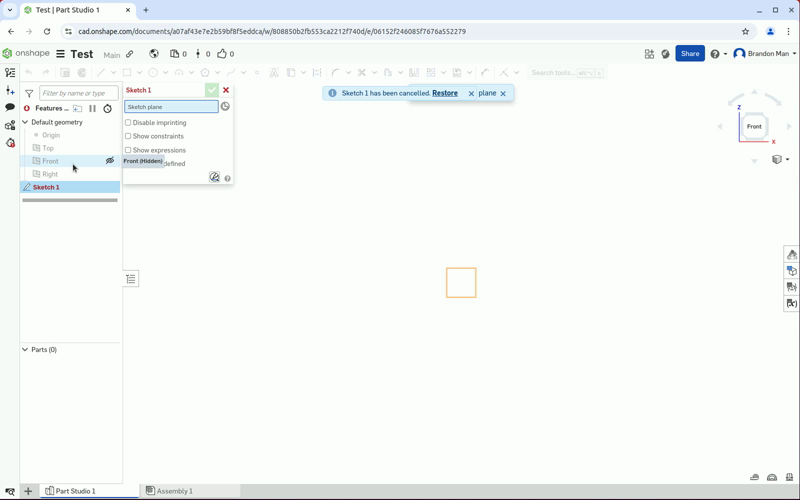
click(73, 163)
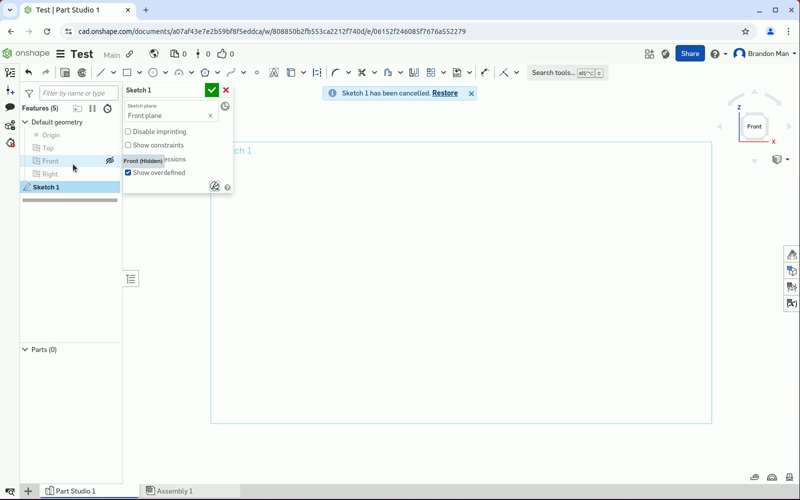
mouse_move(73, 352)
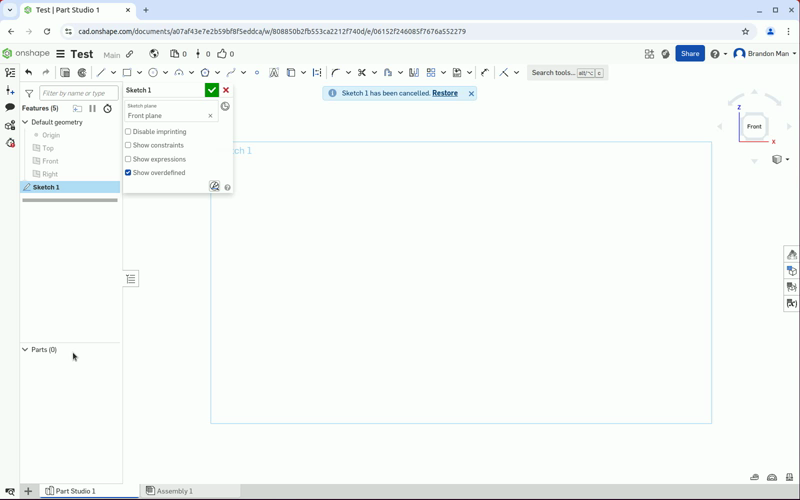
key(y)
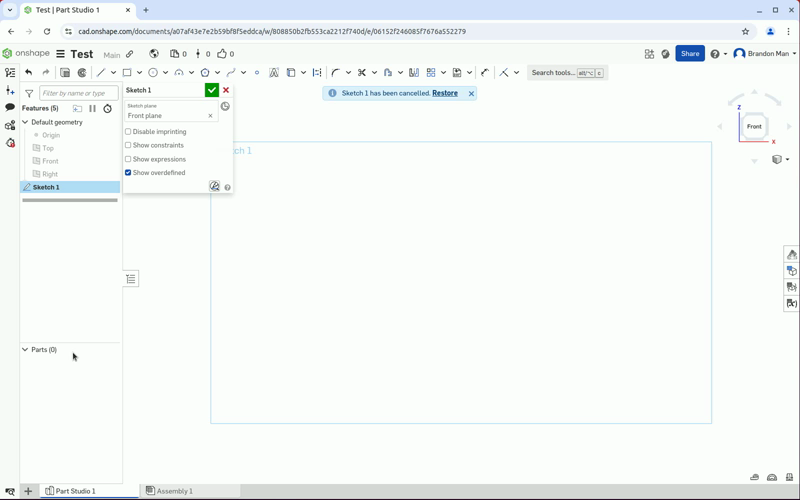
key(l)
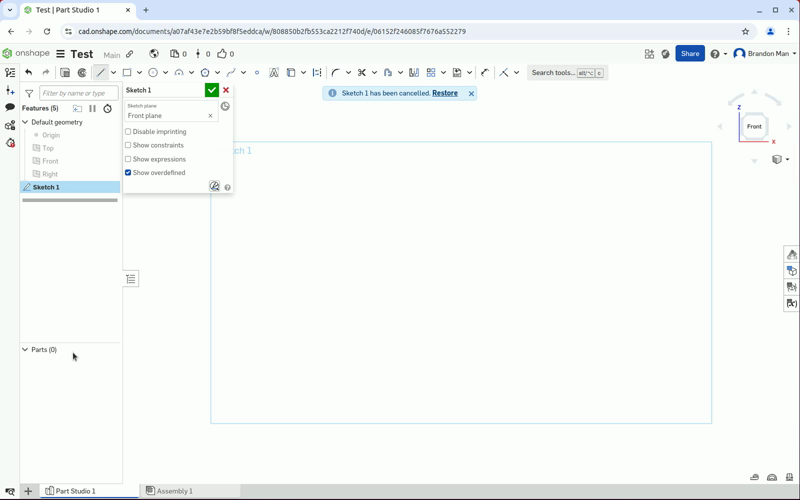
key_down(shift)
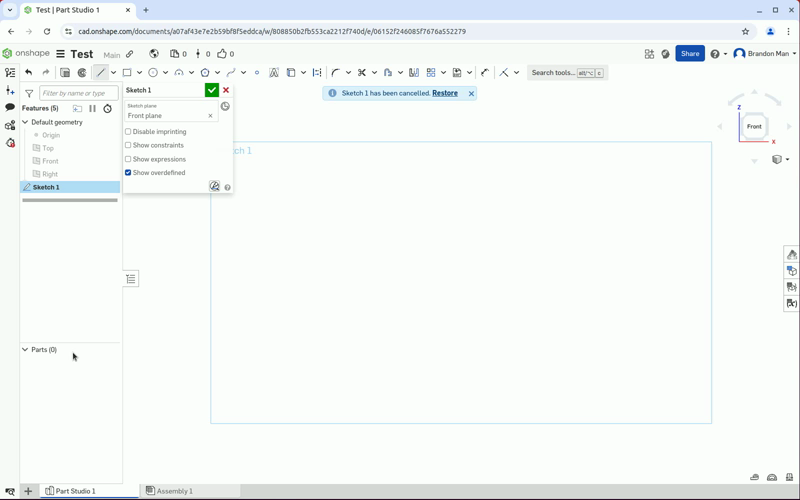
mouse_move(385, 395)
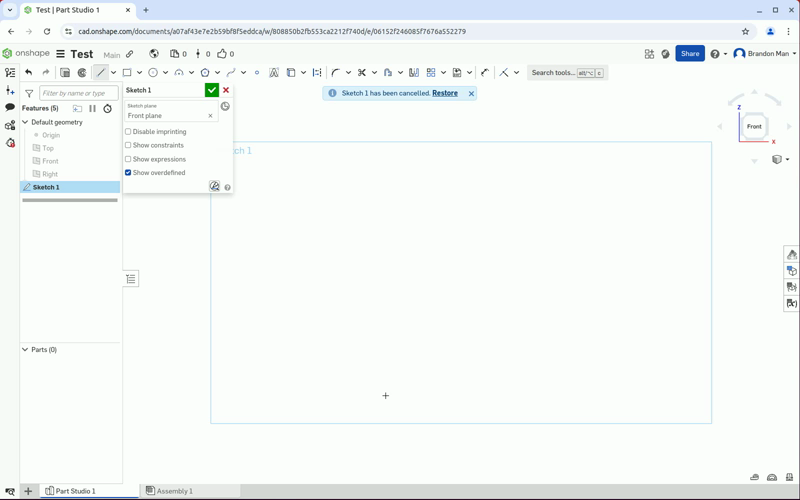
click(385, 395)
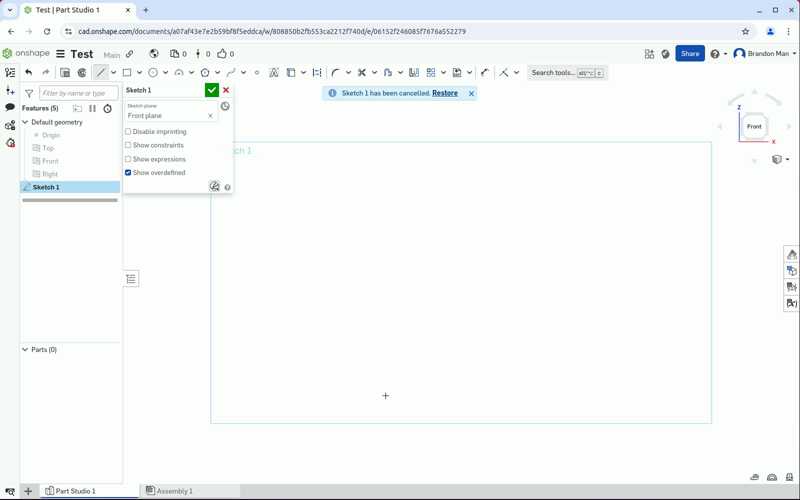
key_up(shift)
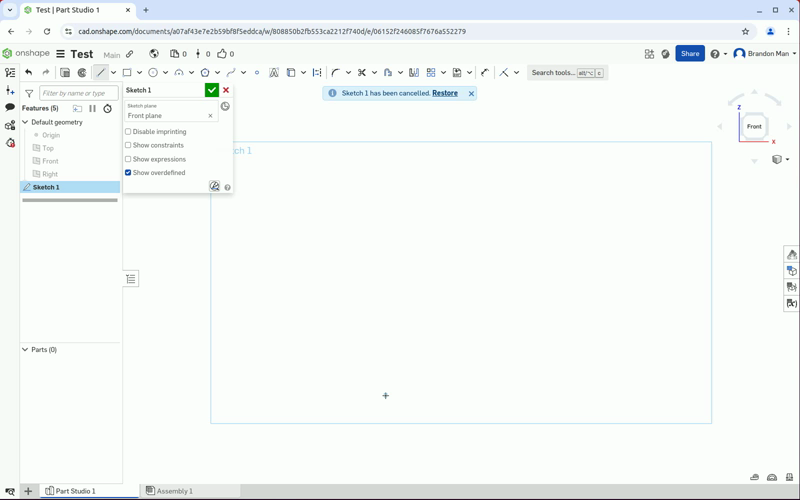
key_down(shift)
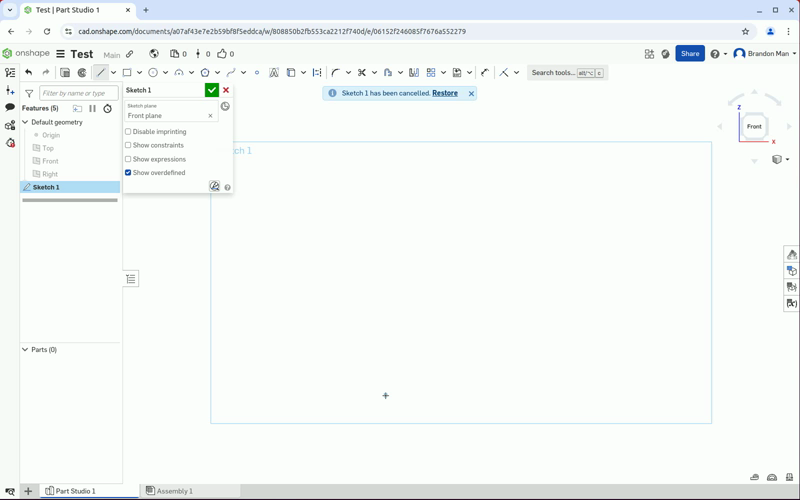
mouse_move(534, 395)
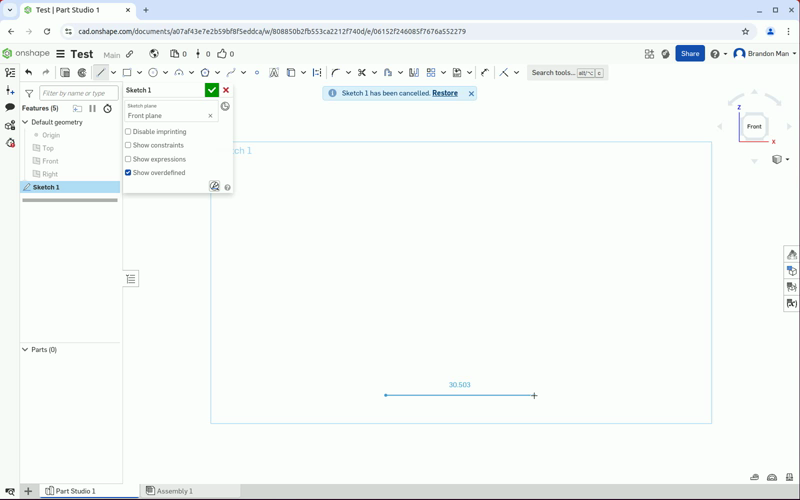
click(534, 395)
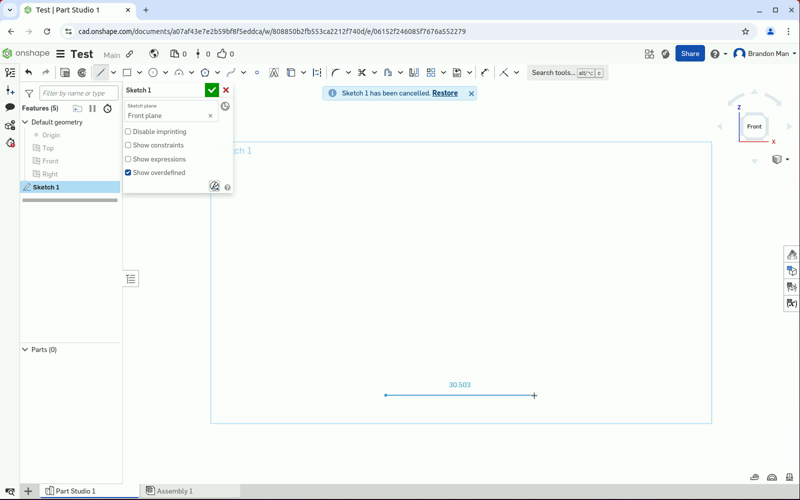
key_up(shift)
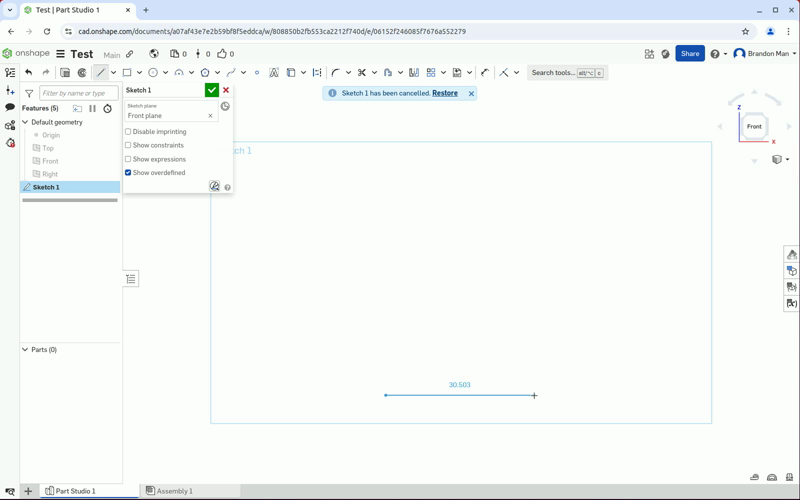
key_down(shift)
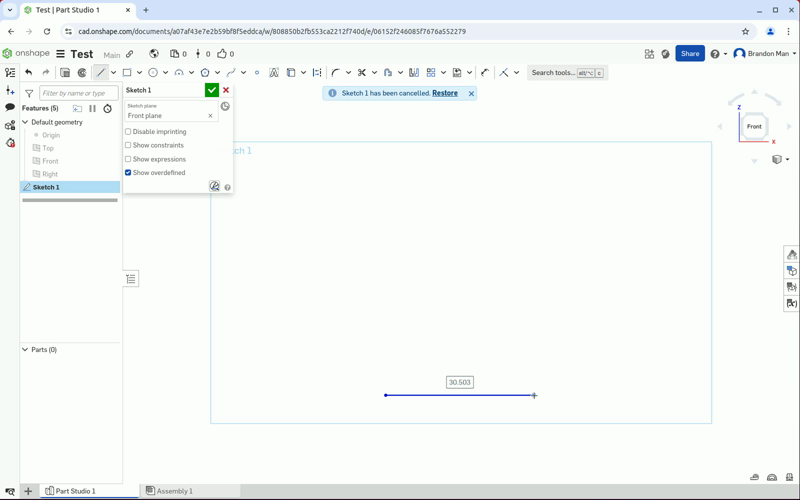
mouse_move(534, 171)
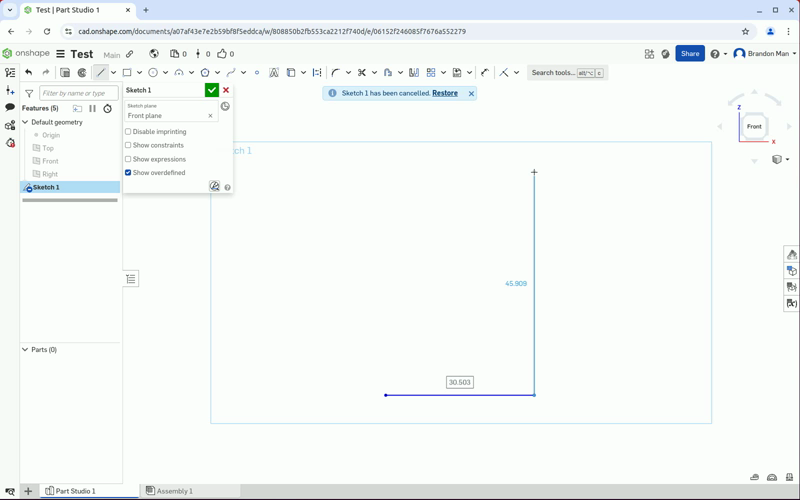
click(534, 171)
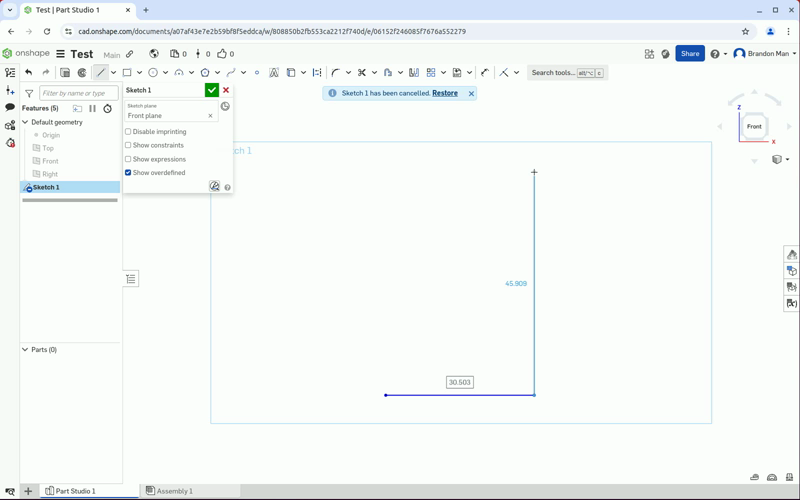
key_up(shift)
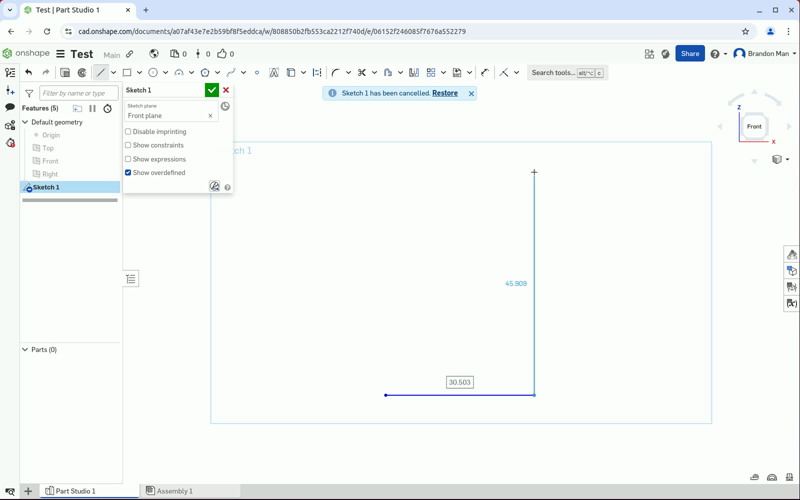
key_down(shift)
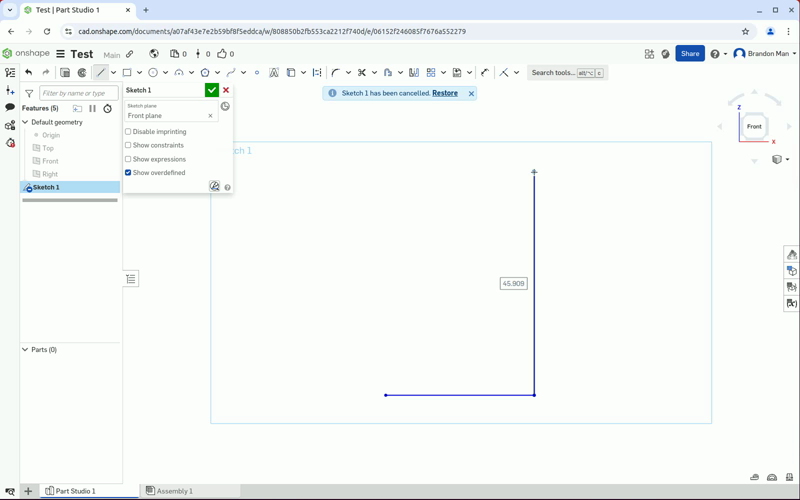
mouse_move(385, 171)
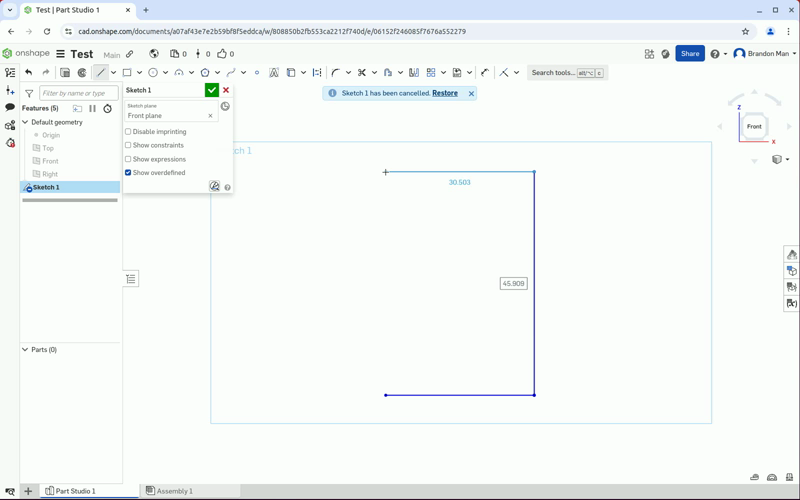
click(385, 171)
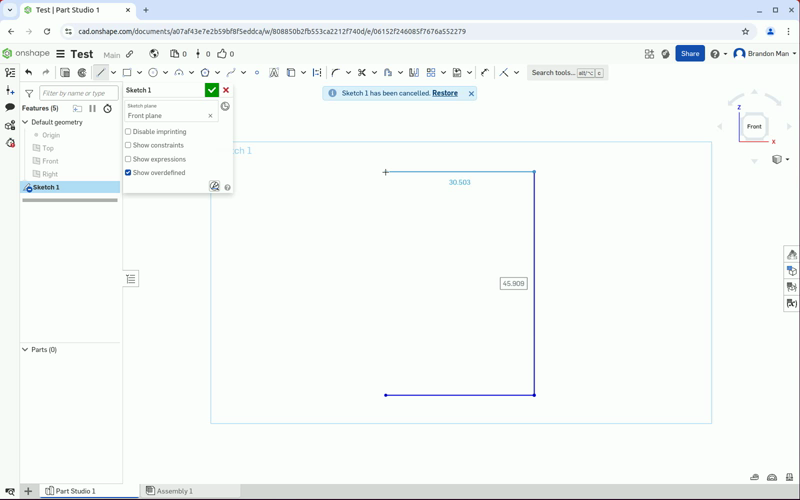
key_up(shift)
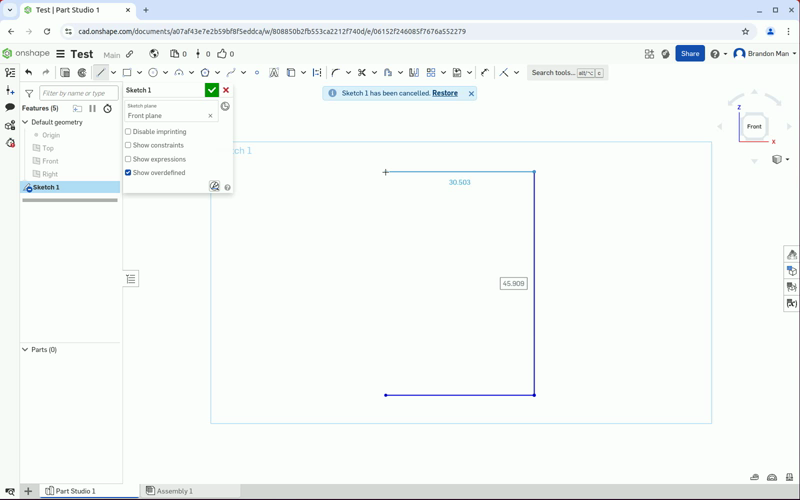
key_down(shift)
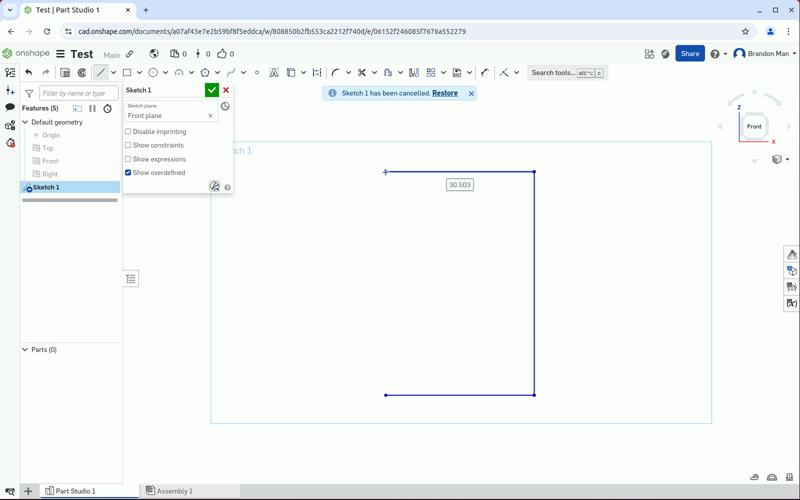
mouse_move(385, 395)
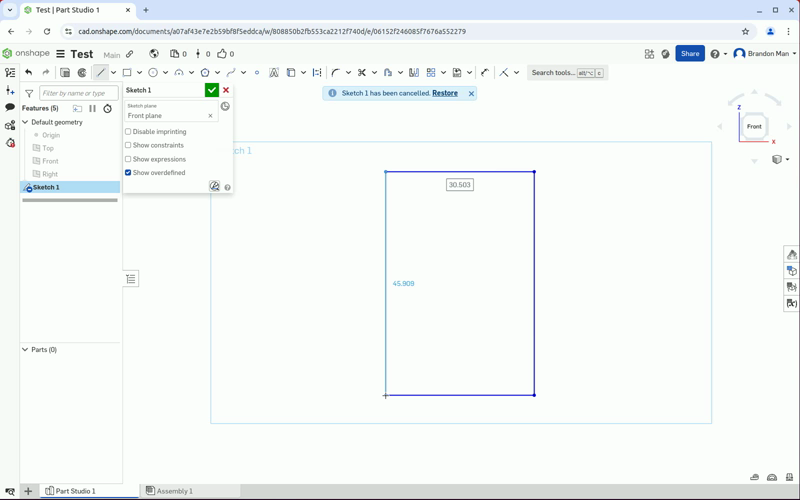
key_up(shift)
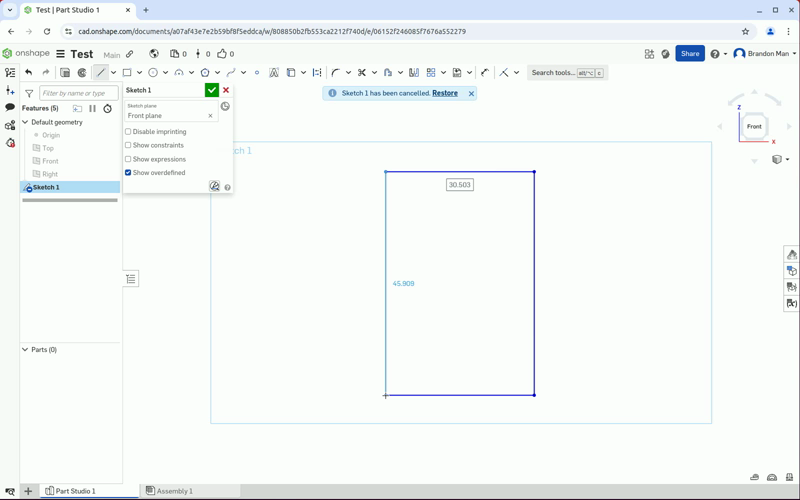
click(385, 395)
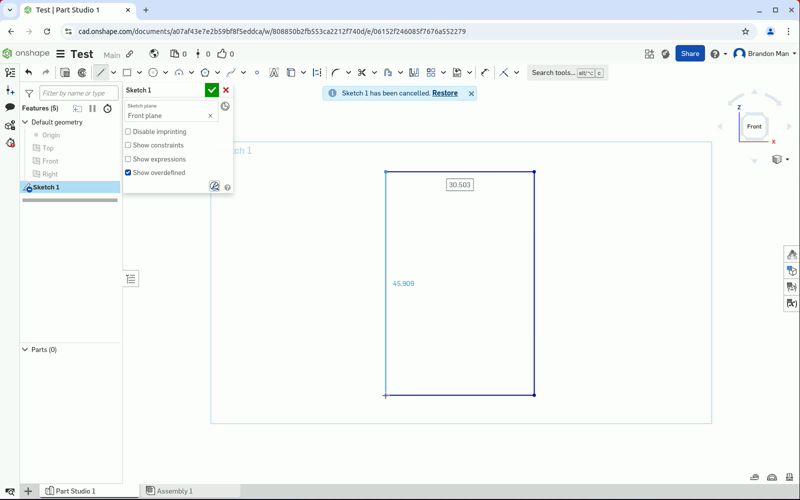
key(esc)
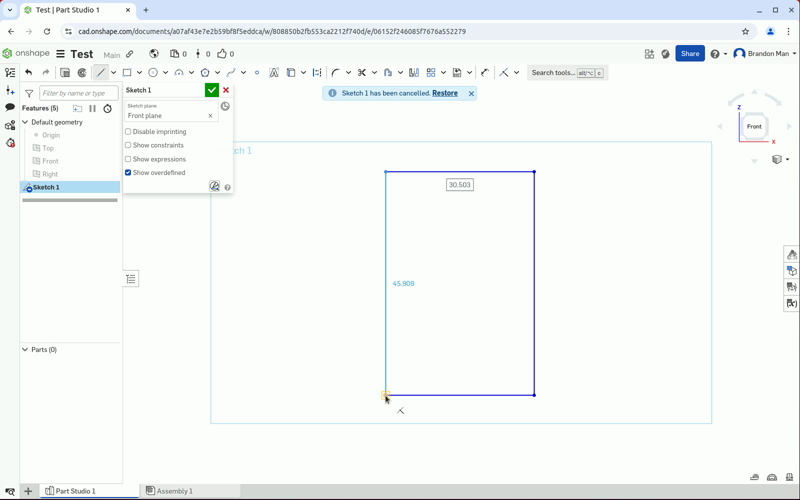
key(l)
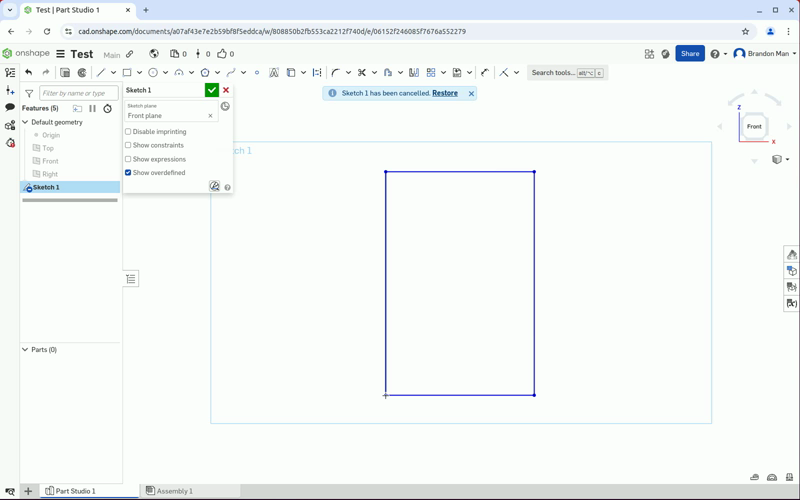
key_down(shift)
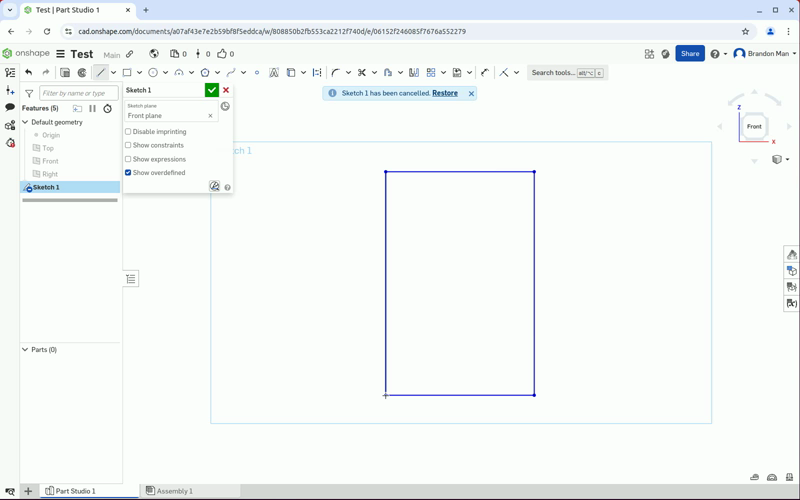
mouse_move(395, 388)
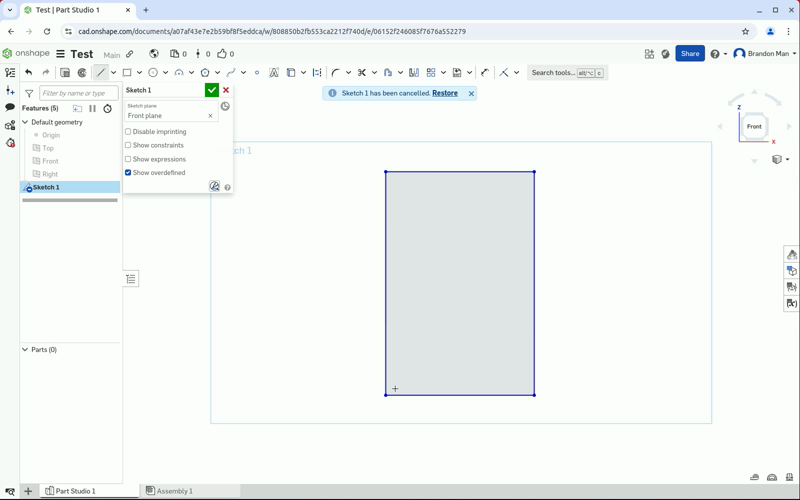
click(395, 388)
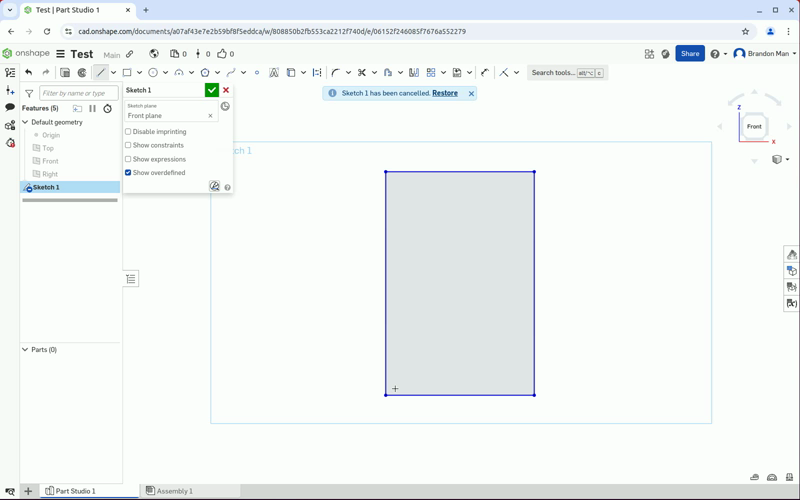
key_up(shift)
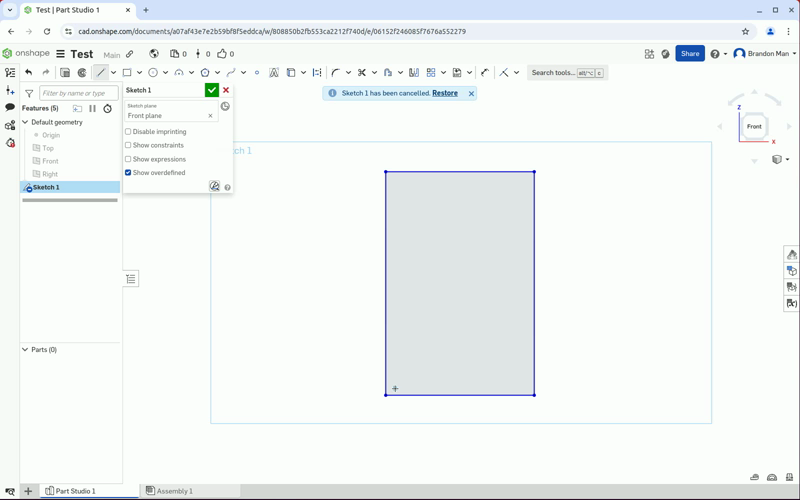
key_down(shift)
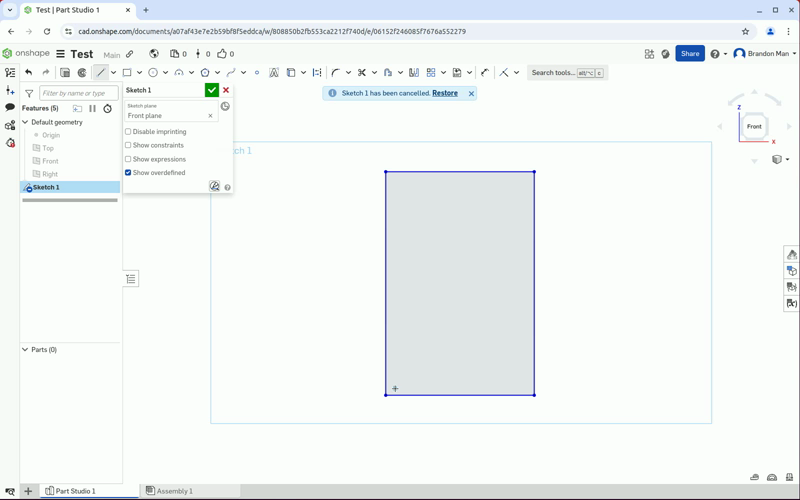
mouse_move(524, 388)
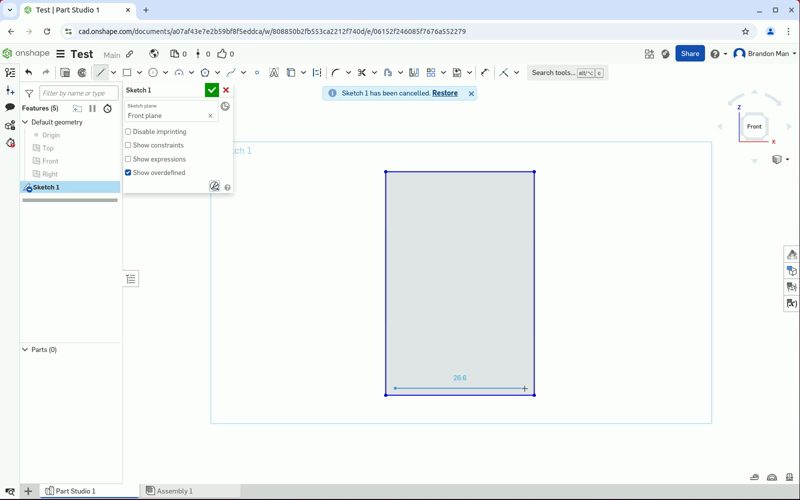
click(524, 388)
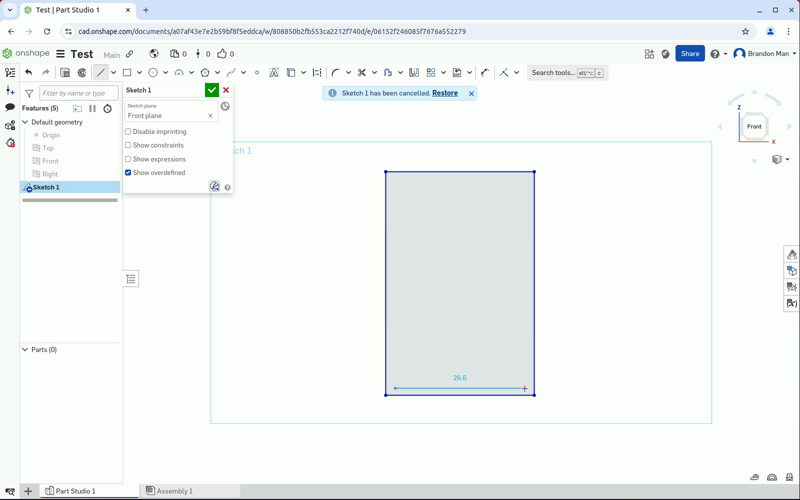
key_up(shift)
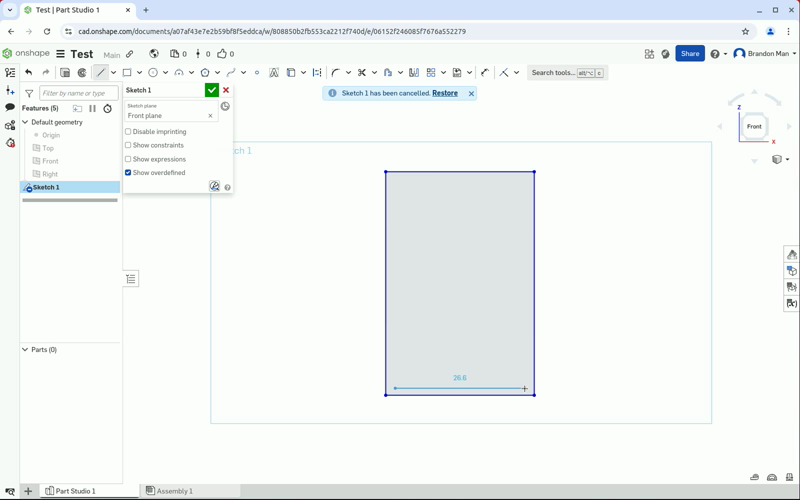
key_down(shift)
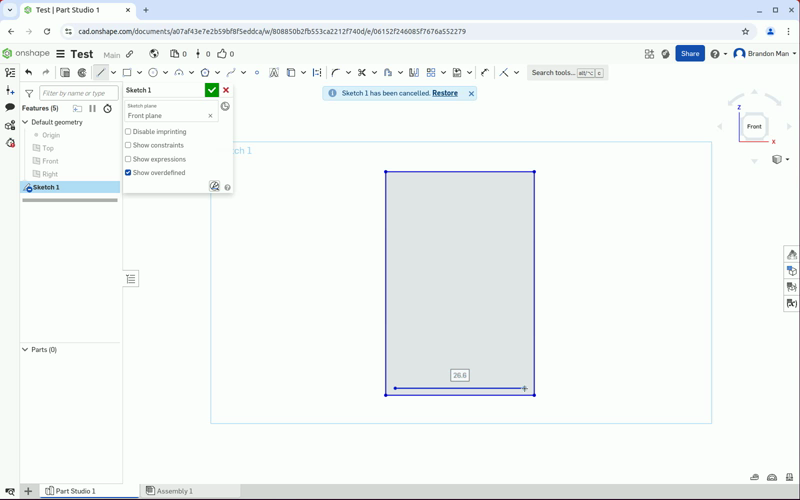
mouse_move(524, 178)
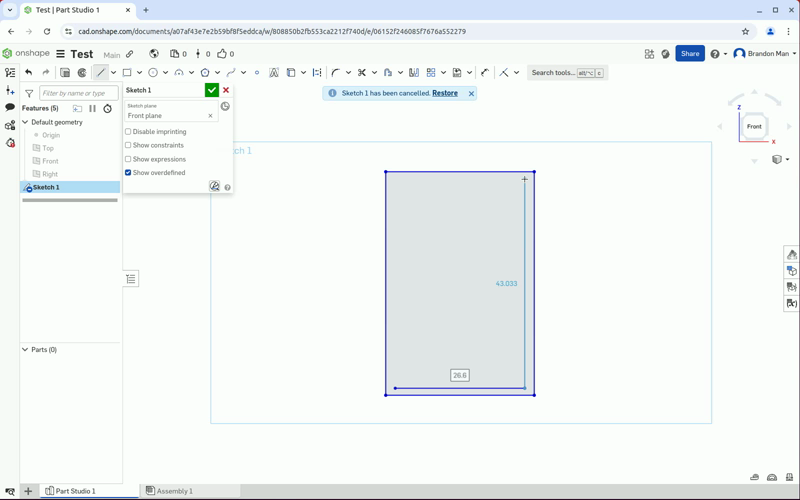
click(524, 178)
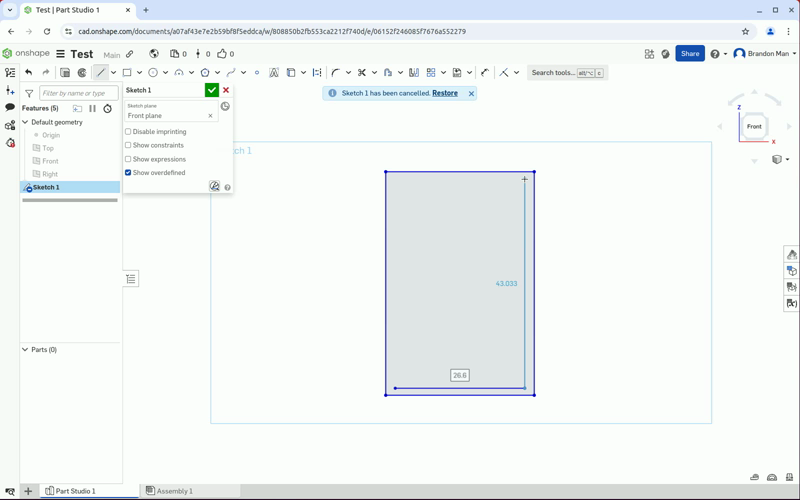
key_up(shift)
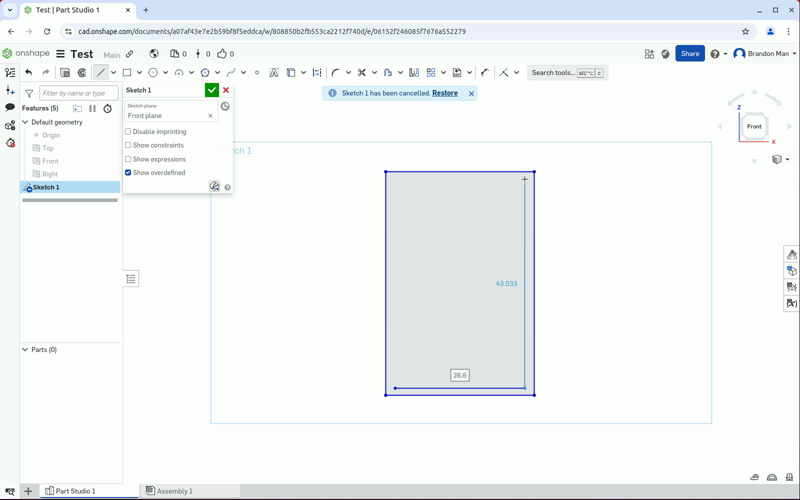
key_down(shift)
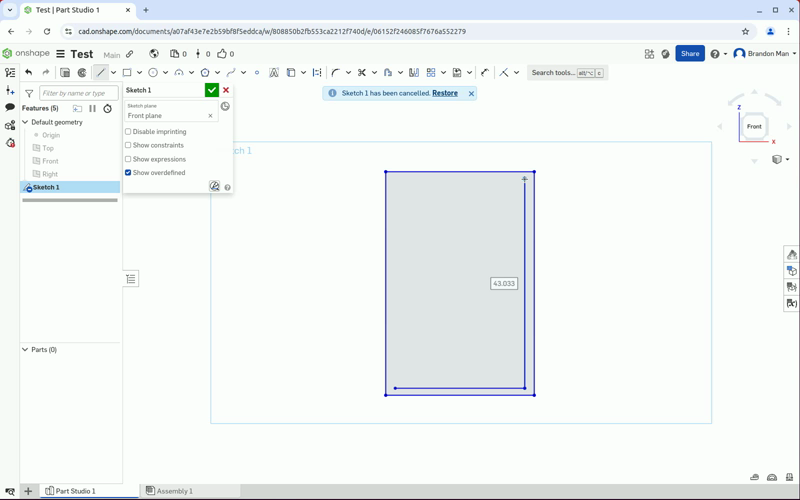
mouse_move(395, 178)
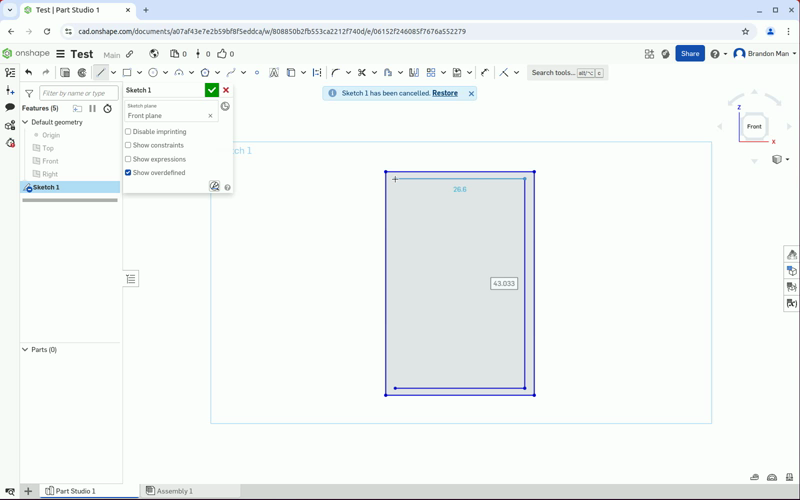
click(395, 178)
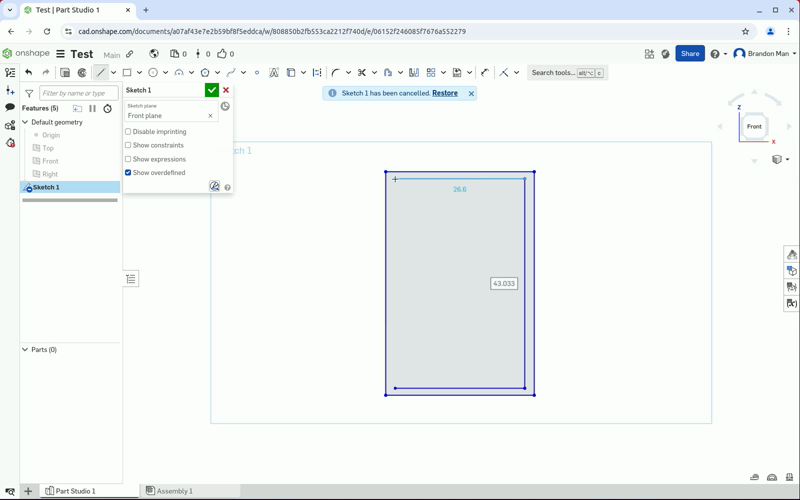
key_up(shift)
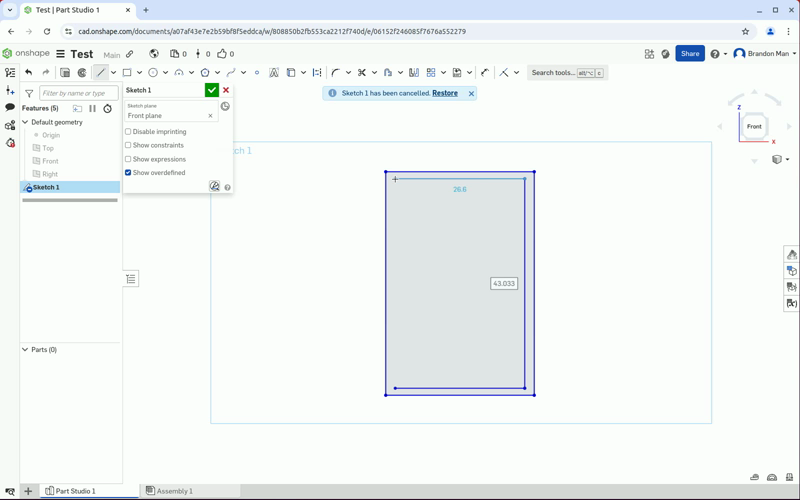
key_down(shift)
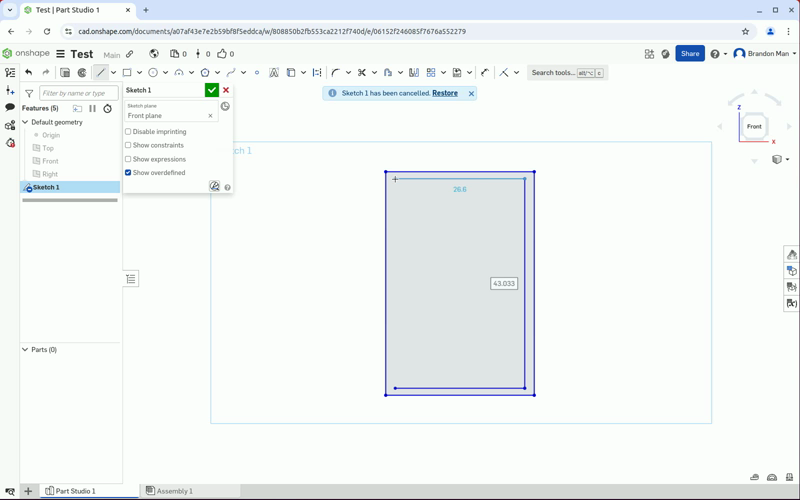
mouse_move(395, 388)
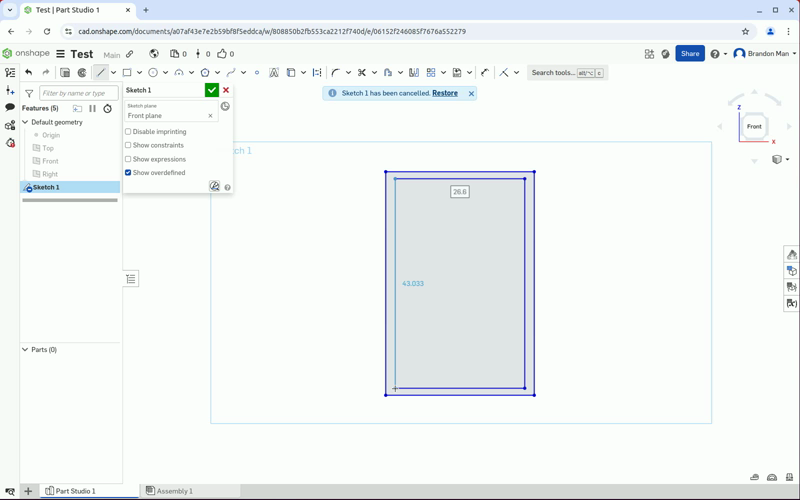
key_up(shift)
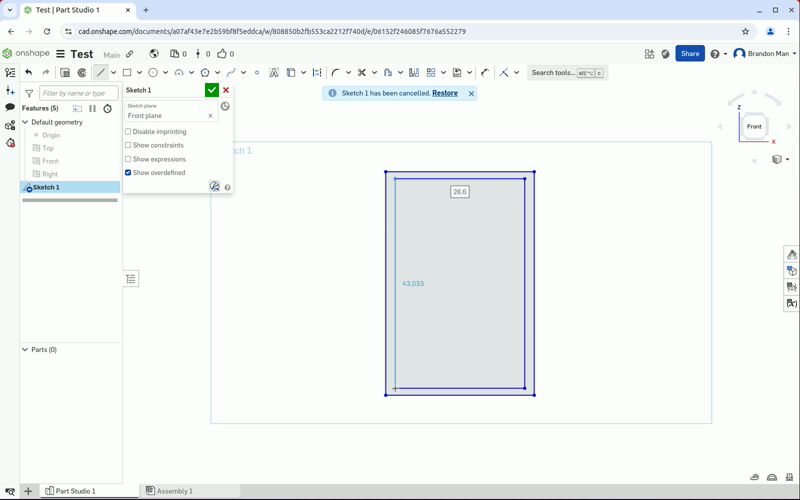
click(395, 388)
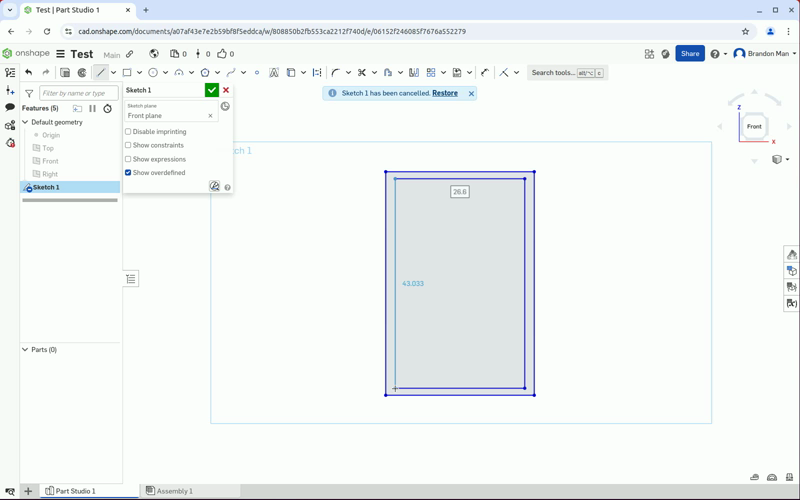
key(esc)
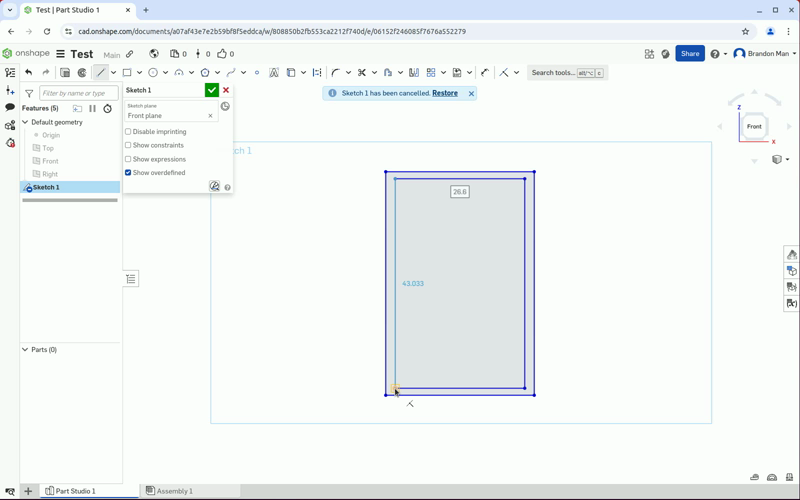
mouse_move(529, 265)
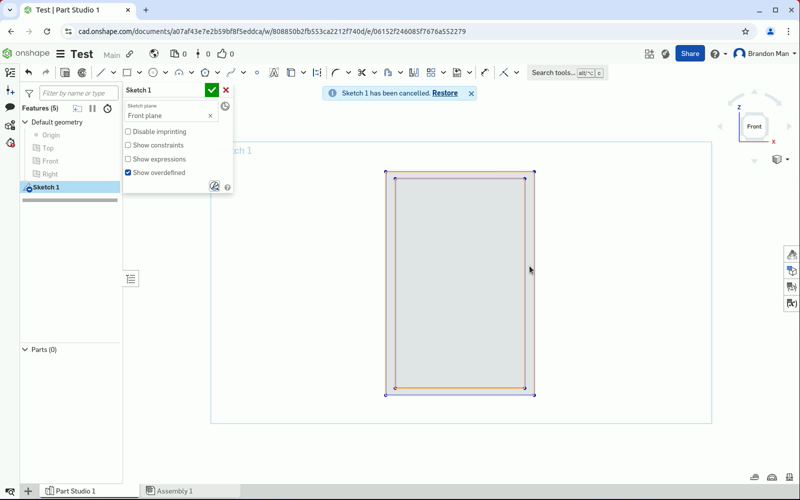
click(529, 265)
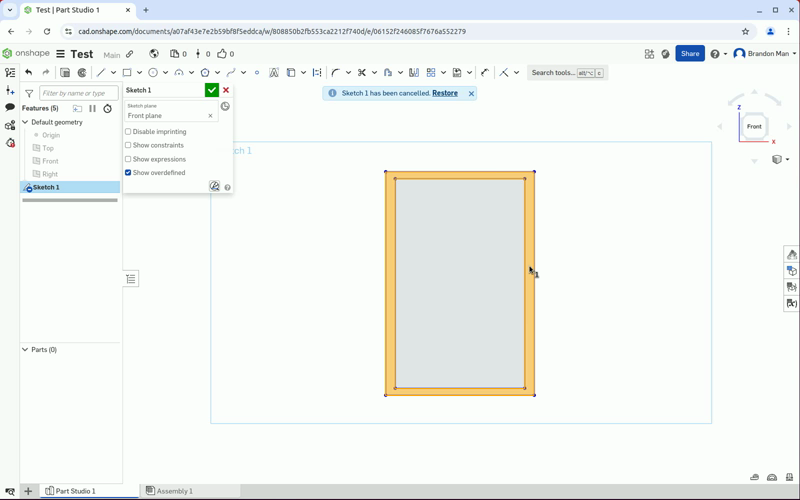
mouse_move(73, 352)
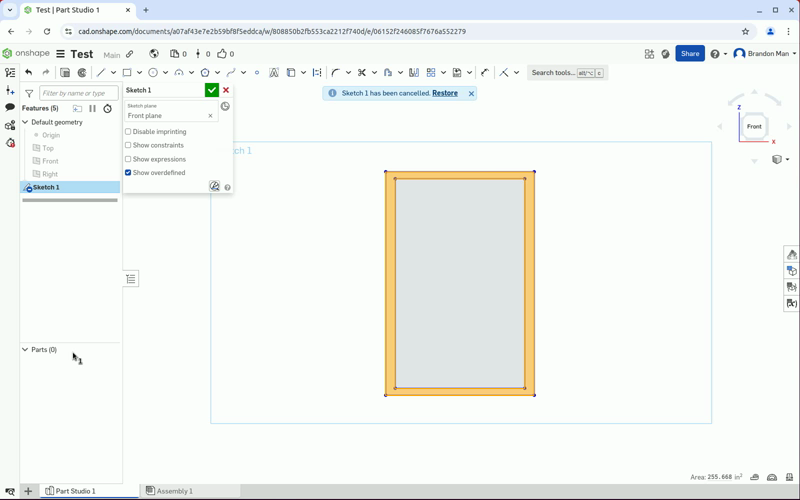
key(shift+y)
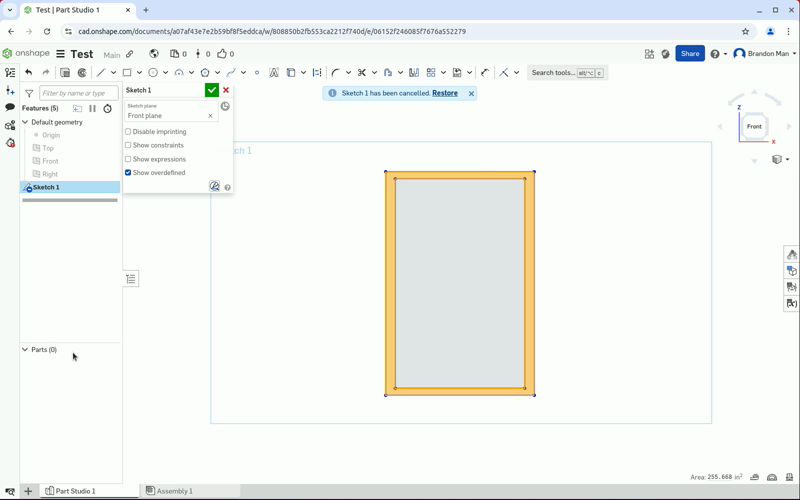
key(shift+e)
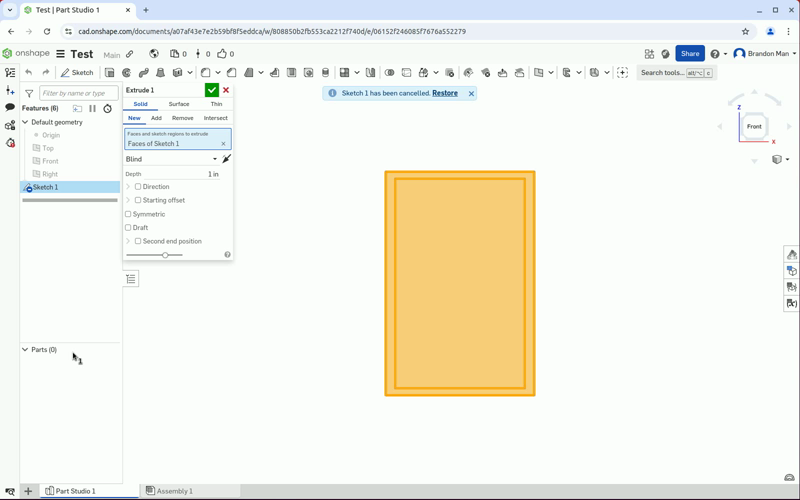
mouse_move(143, 106)
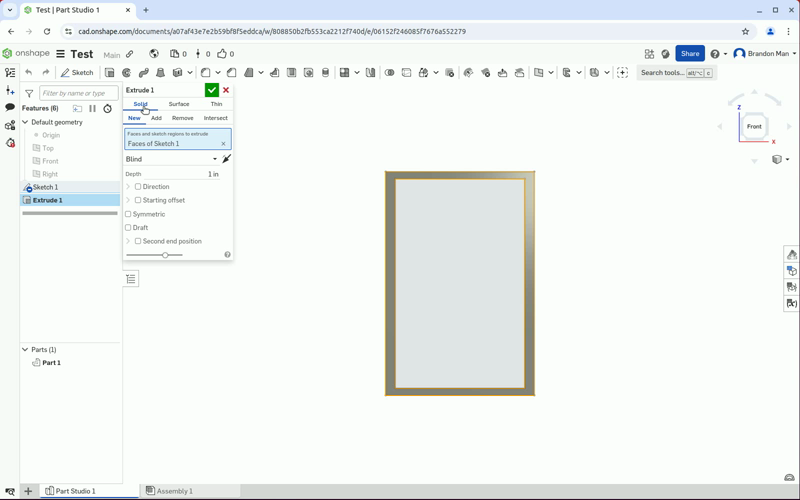
click(143, 106)
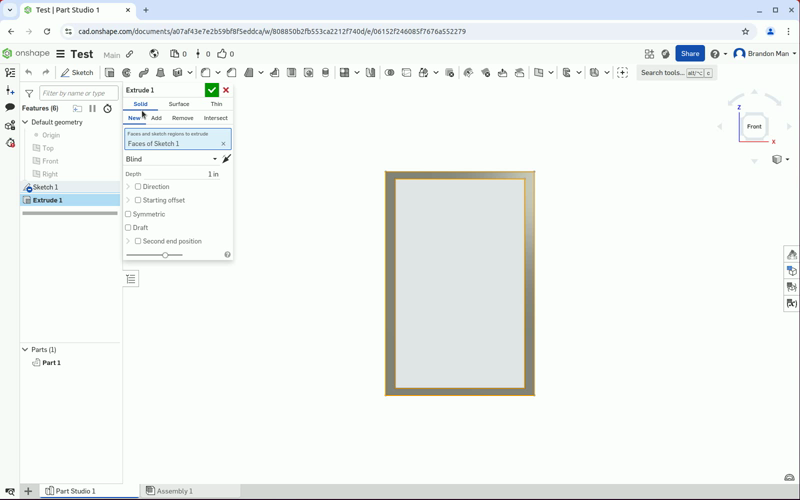
mouse_move(137, 120)
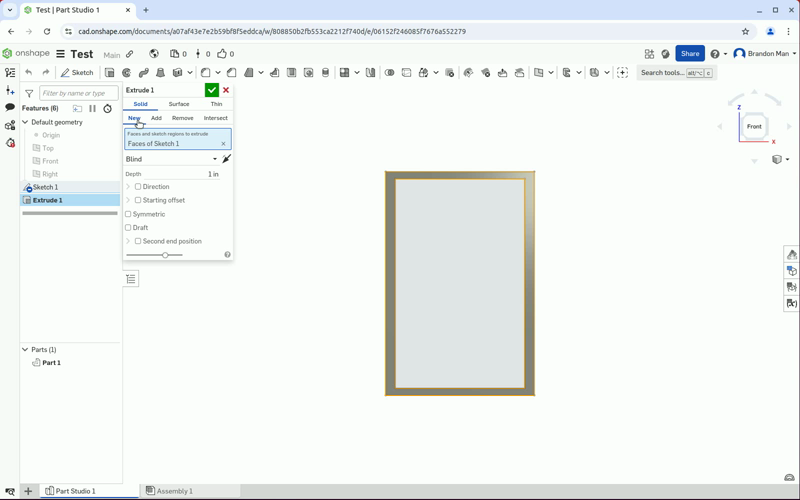
click(137, 120)
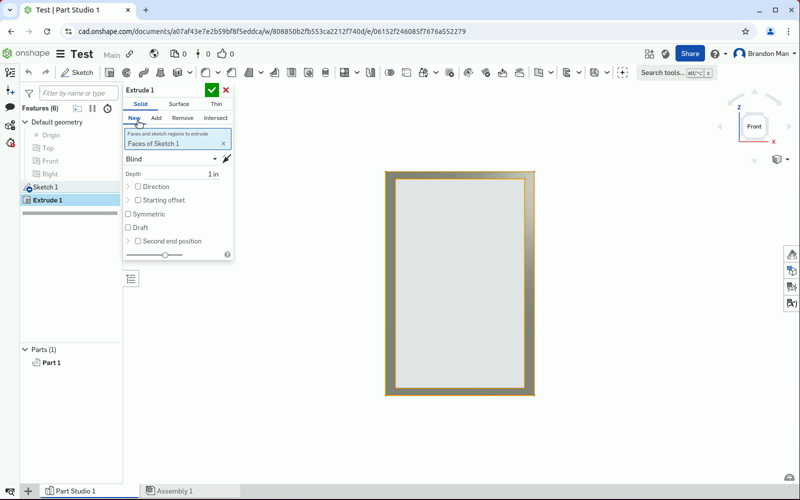
key(tab, 4)
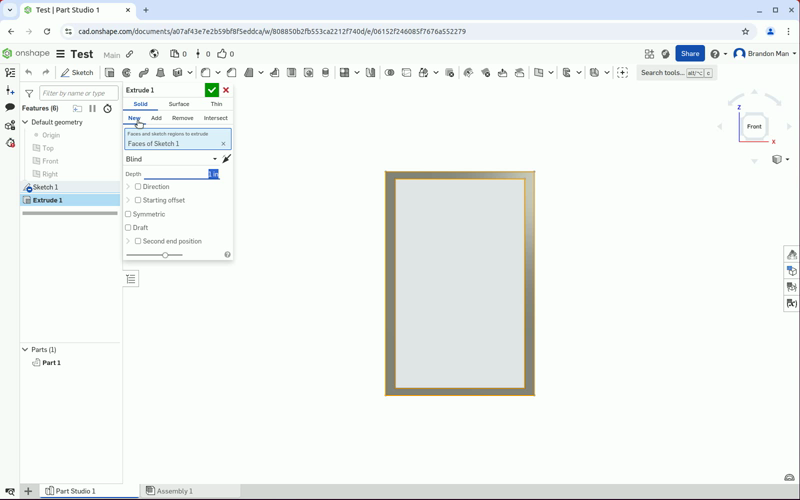
text(23.108)
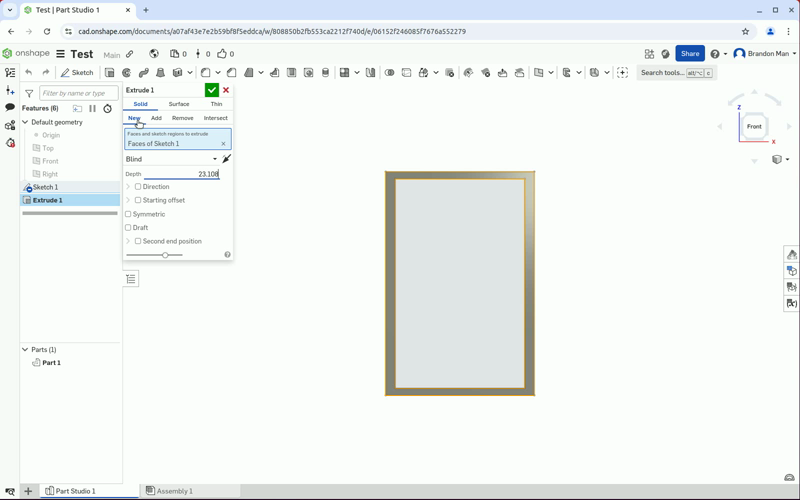
key(enter)
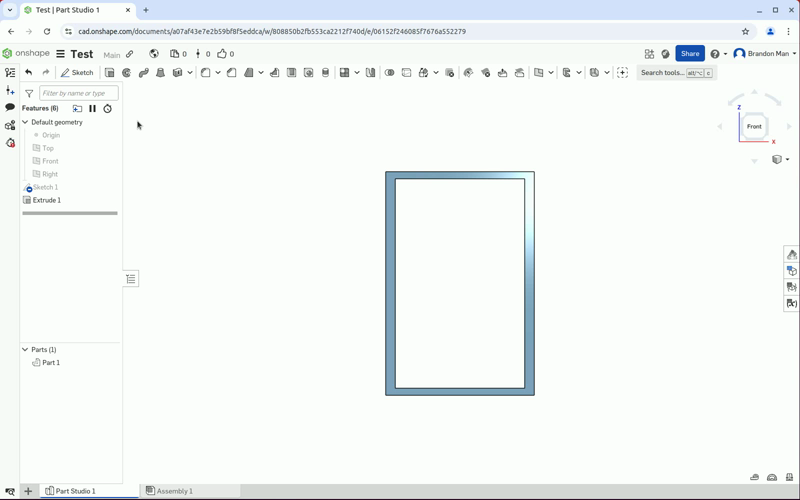
key(shift+h)
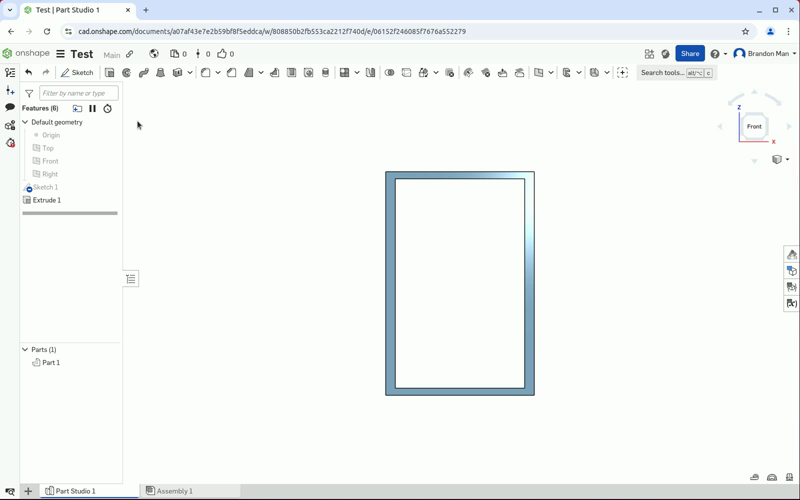
key(shift+h)
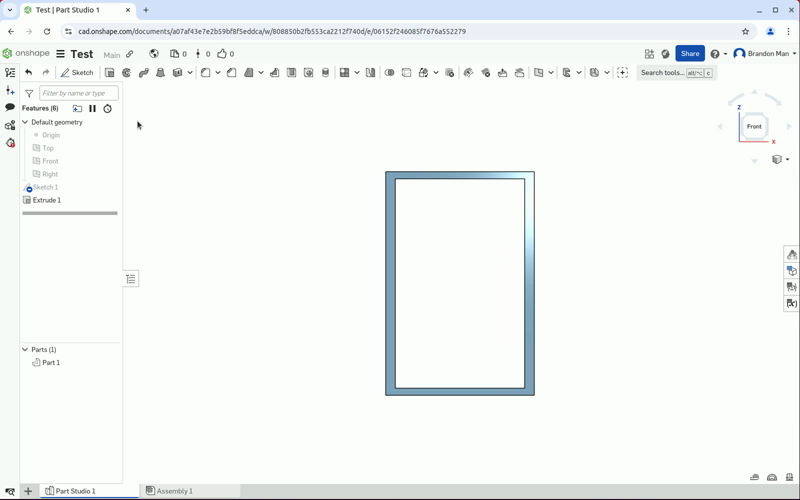
mouse_move(73, 189)
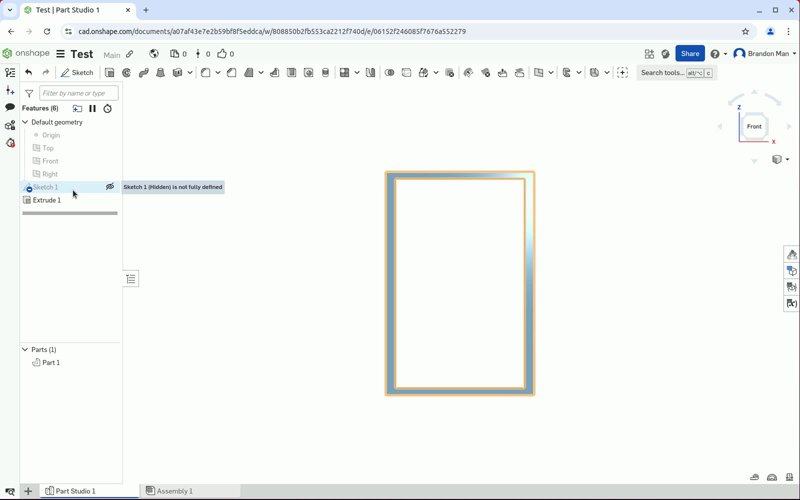
click(73, 189)
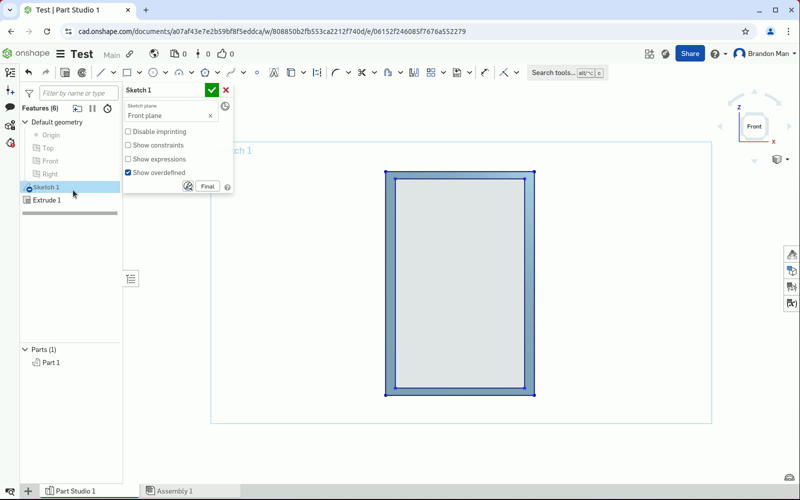
mouse_move(229, 92)
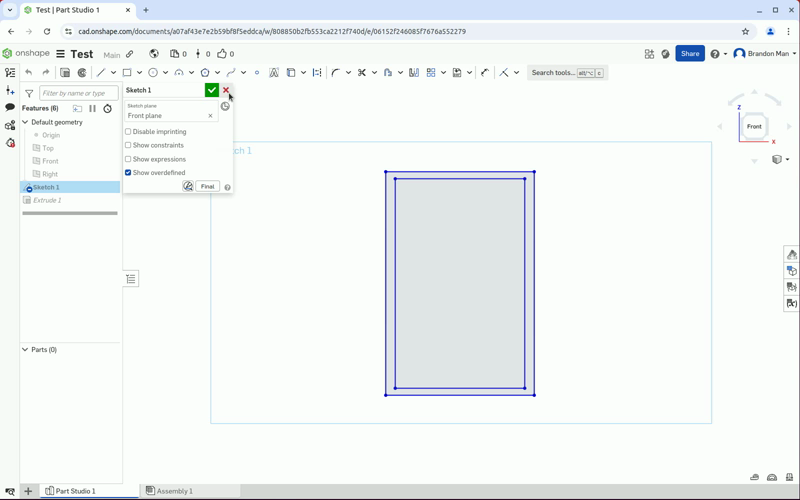
click(229, 92)
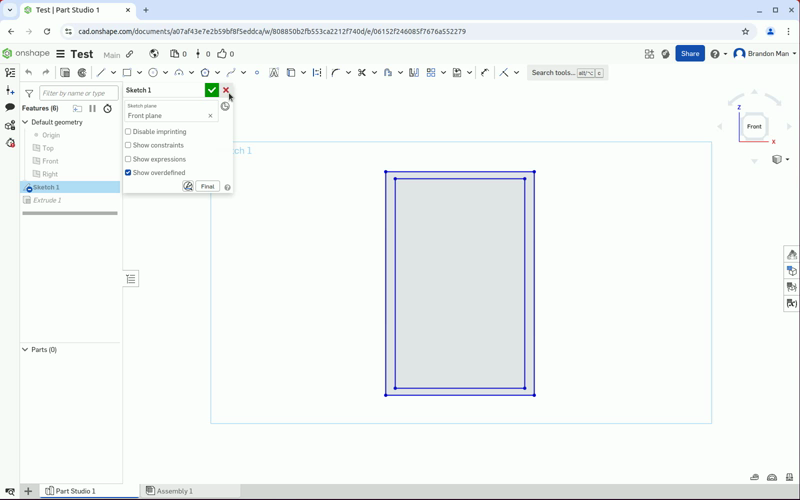
key(shift+s)
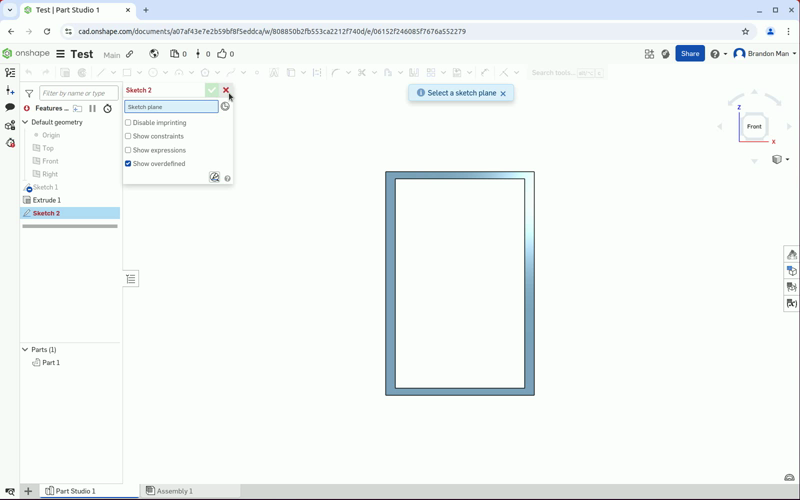
mouse_move(73, 163)
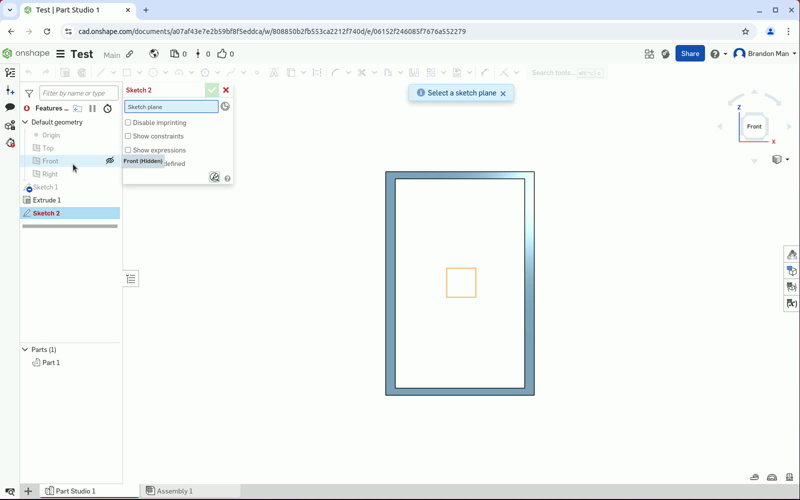
click(73, 163)
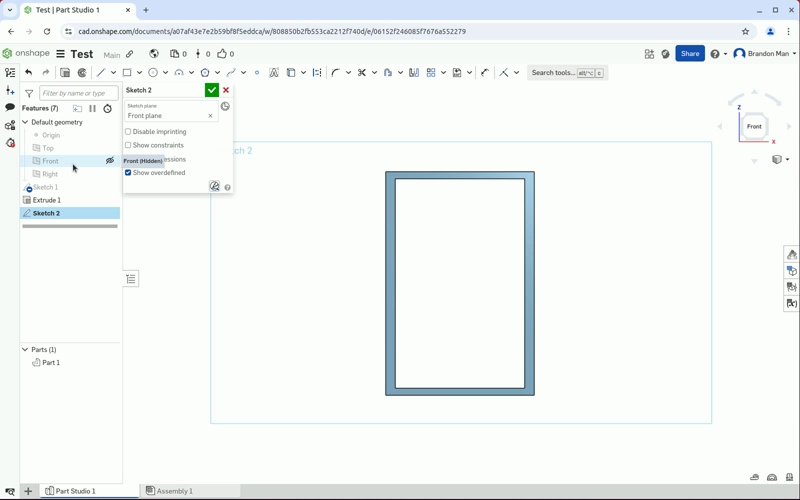
mouse_move(73, 352)
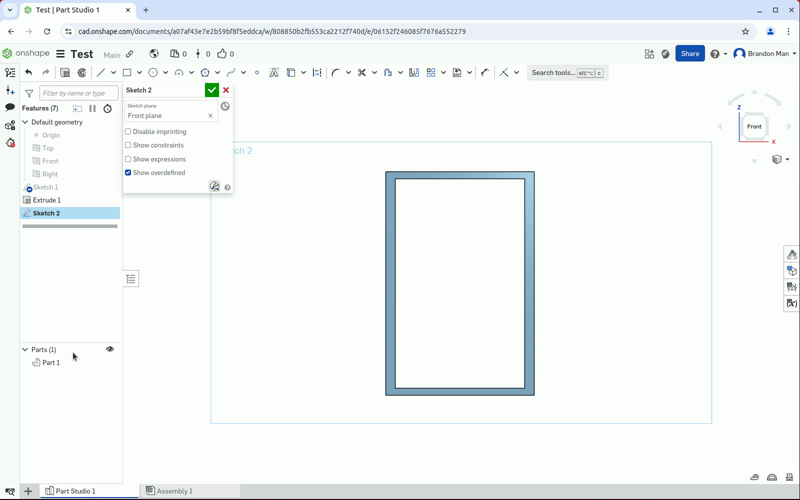
key(y)
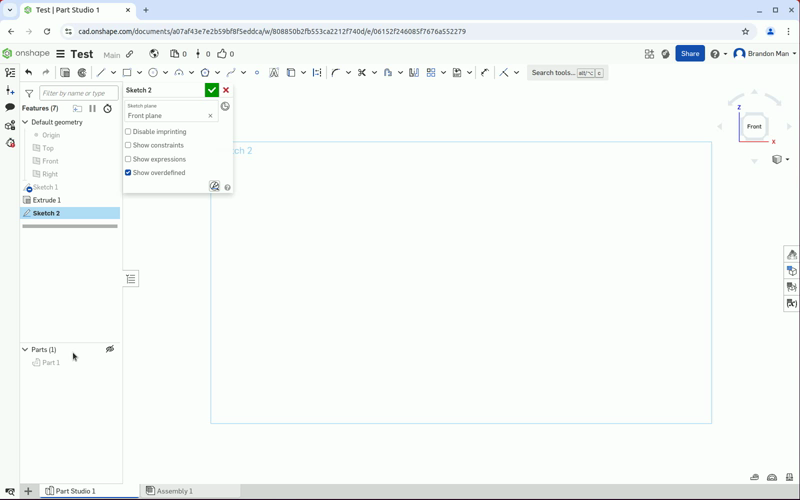
key(l)
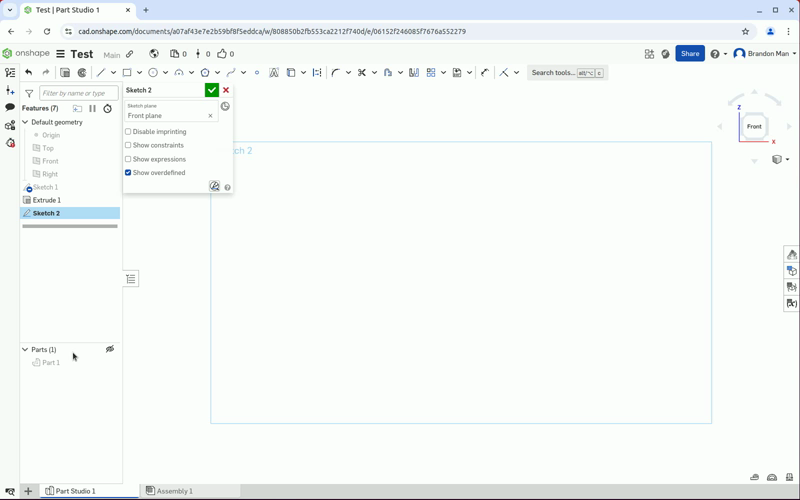
key_down(shift)
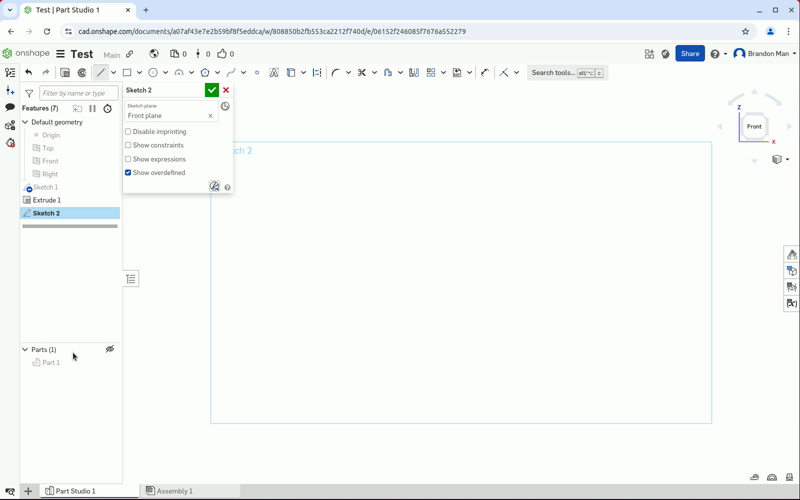
mouse_move(396, 387)
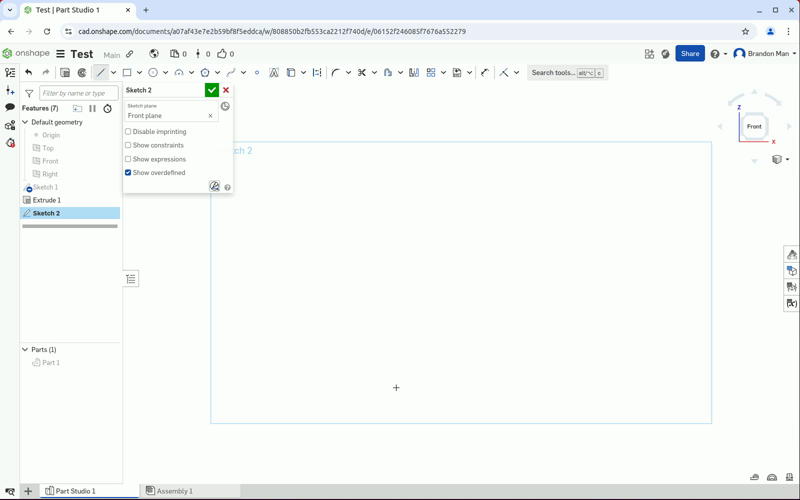
click(396, 387)
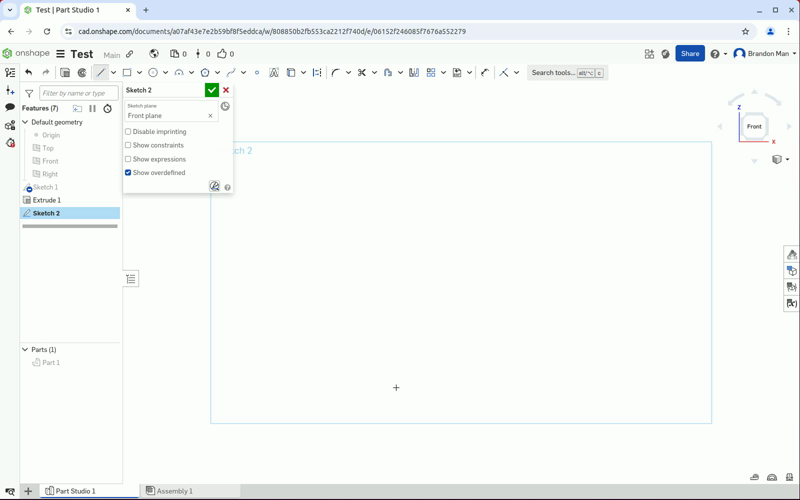
key_up(shift)
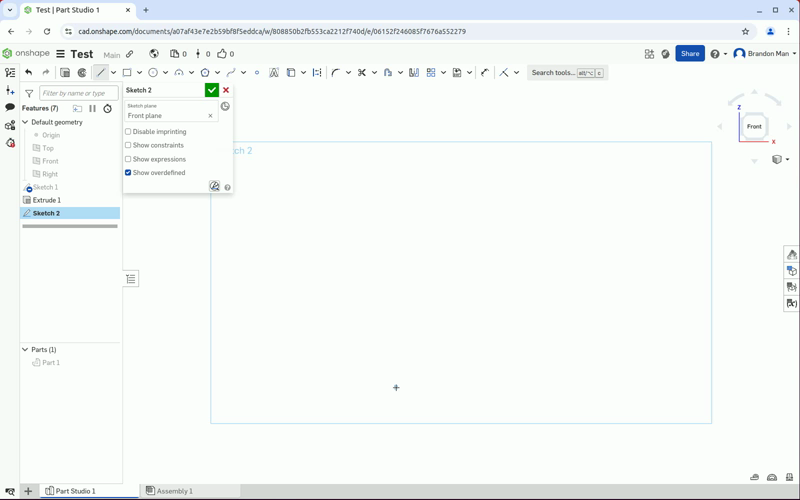
key_down(shift)
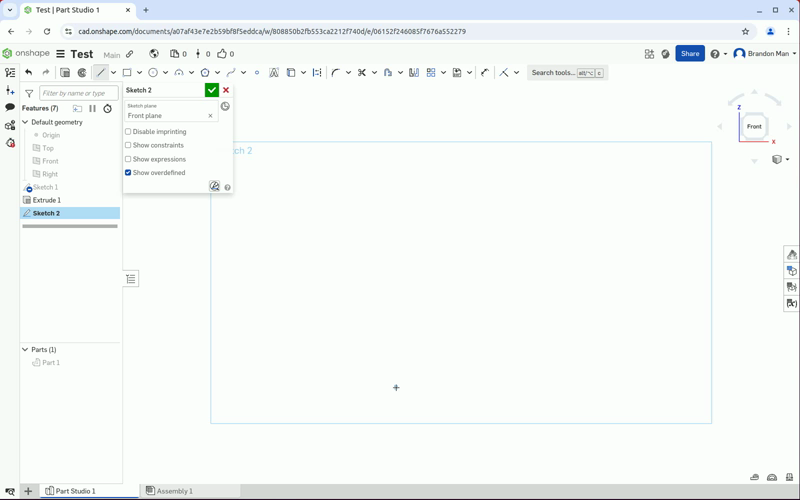
mouse_move(525, 387)
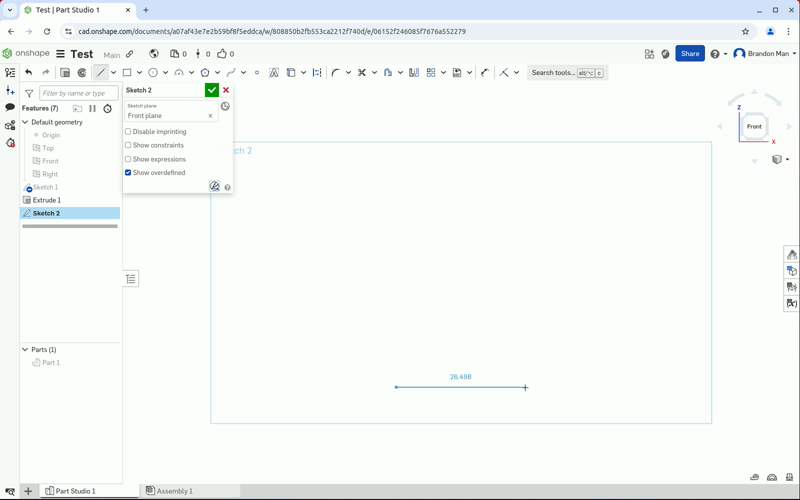
click(525, 387)
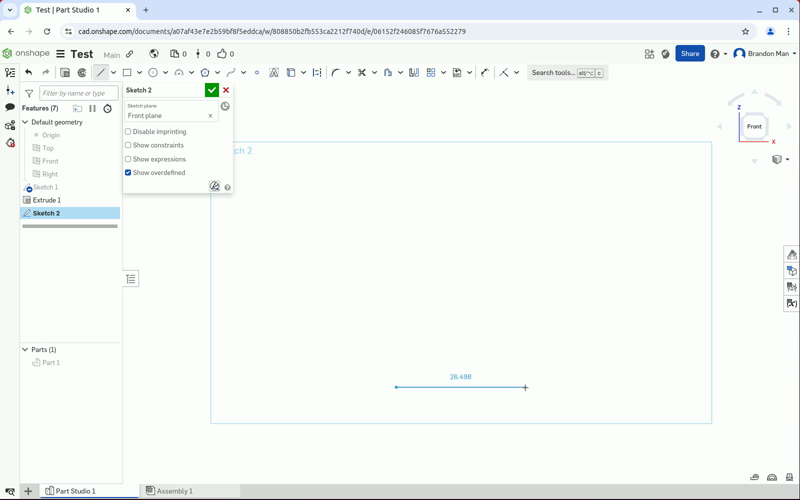
key_up(shift)
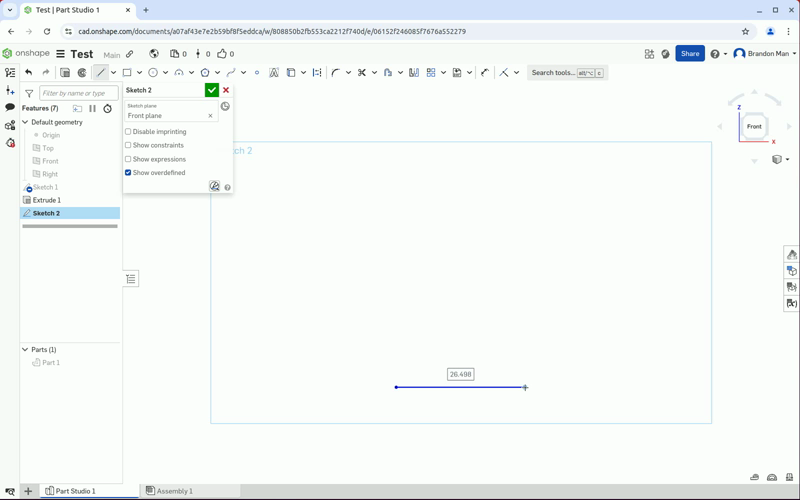
key_down(shift)
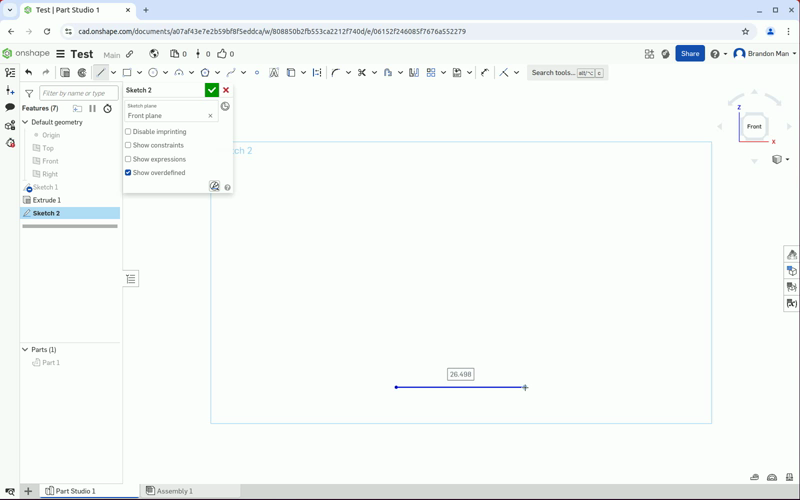
mouse_move(525, 179)
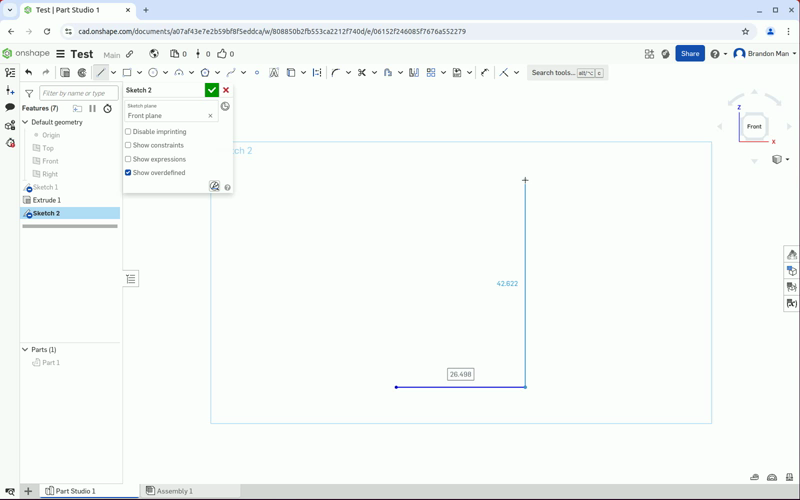
click(525, 179)
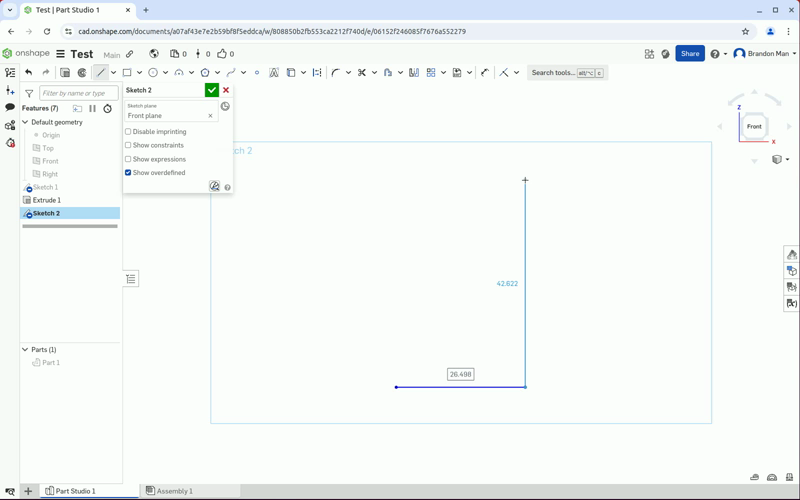
key_up(shift)
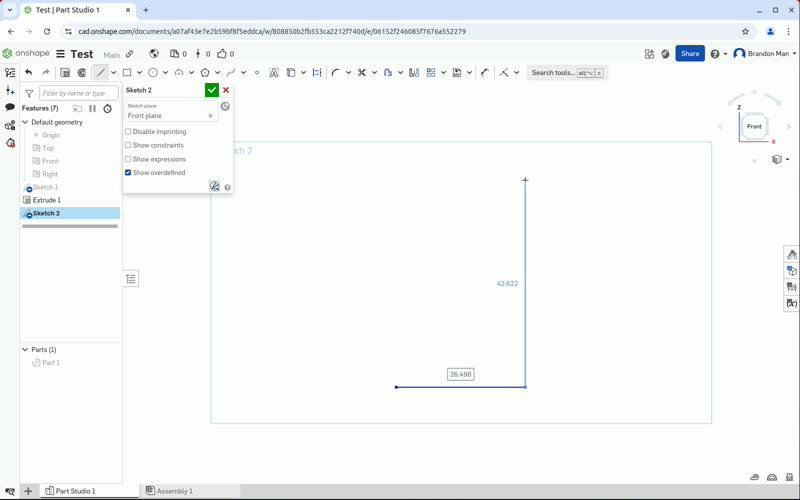
key_down(shift)
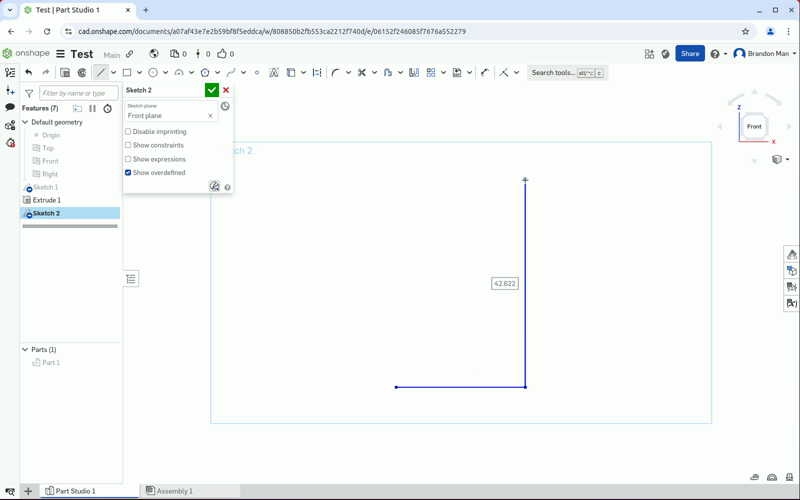
mouse_move(396, 179)
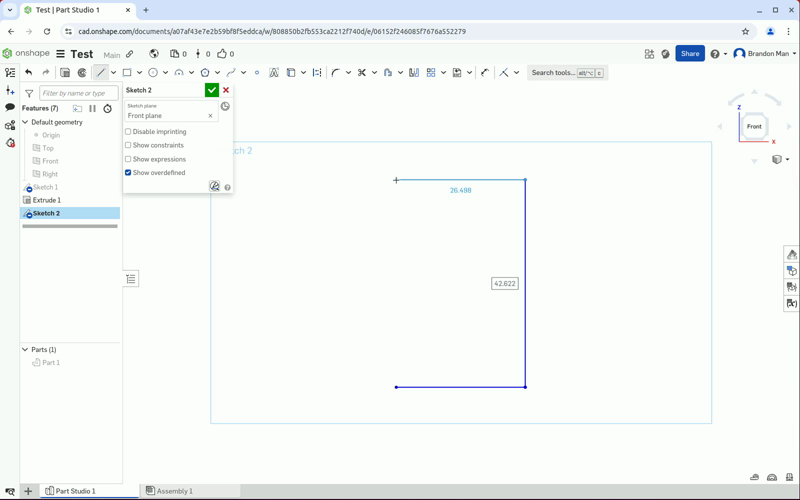
click(396, 179)
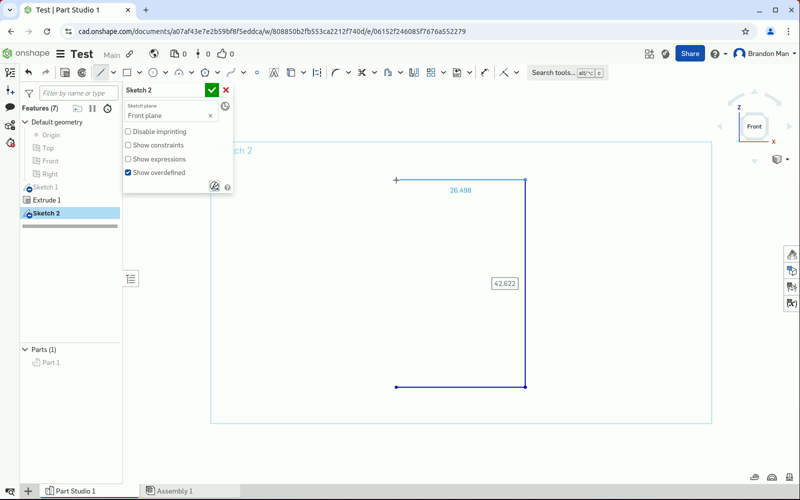
key_up(shift)
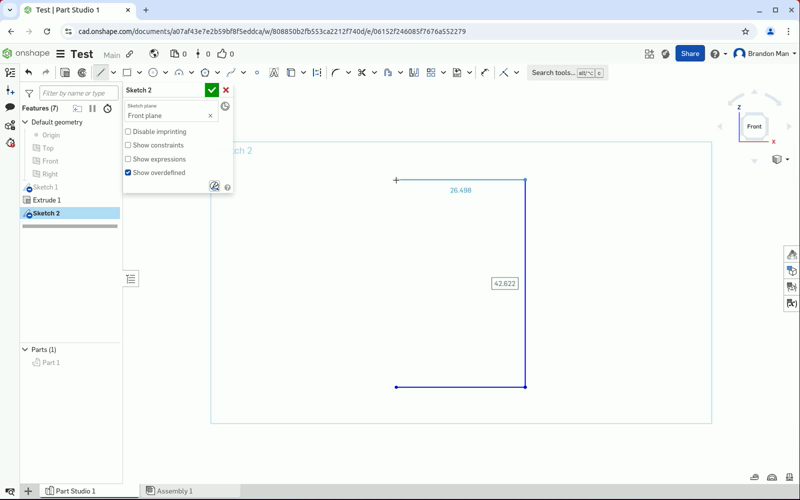
key_down(shift)
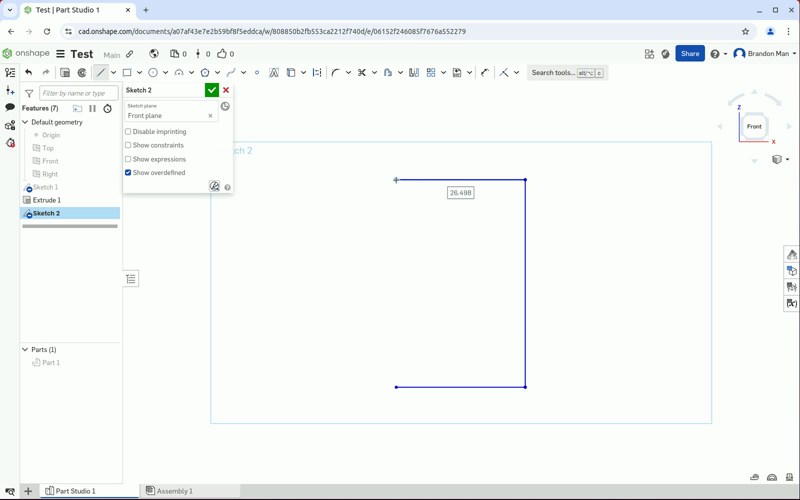
mouse_move(396, 387)
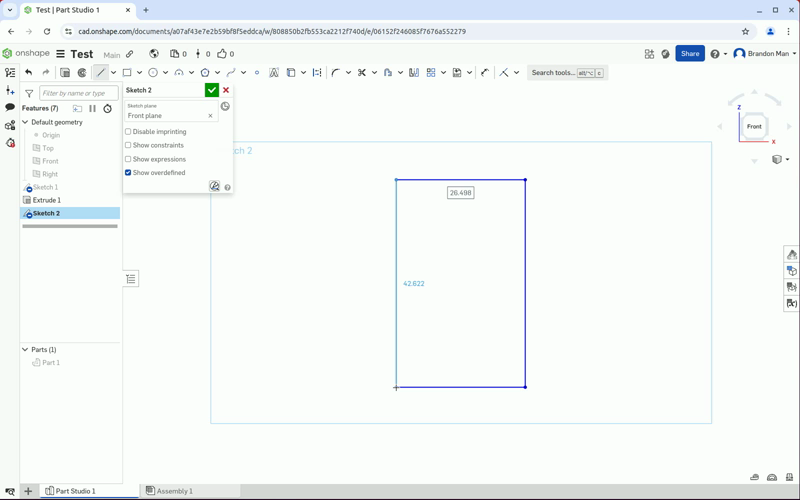
key_up(shift)
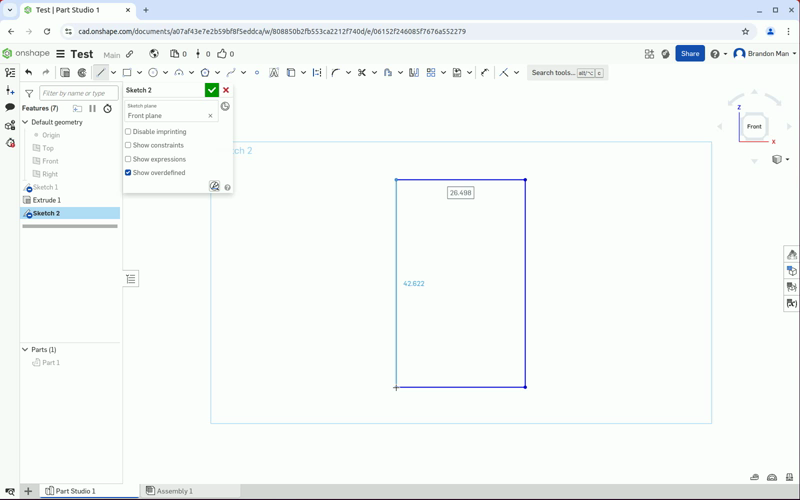
click(396, 387)
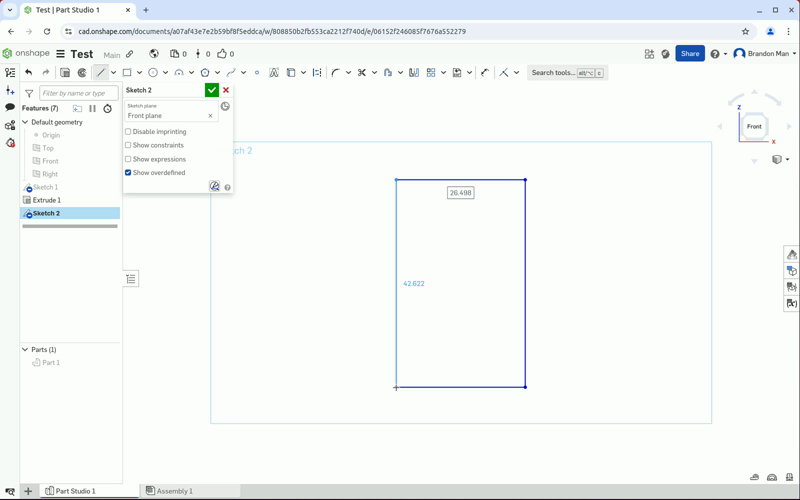
key(esc)
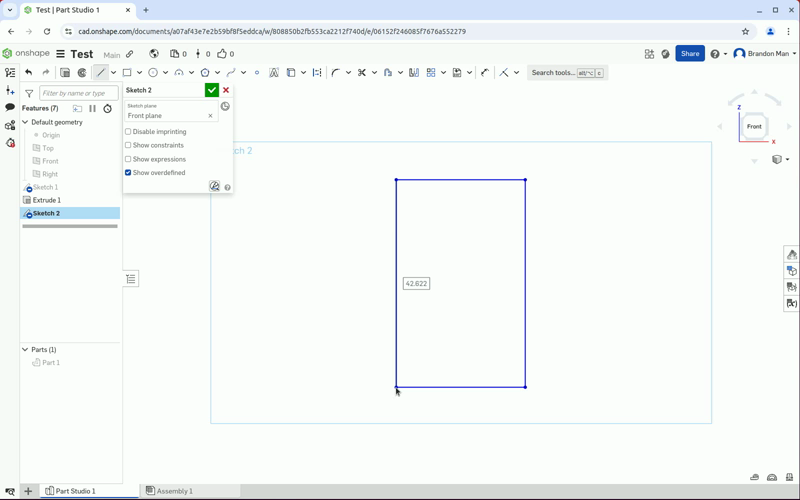
mouse_move(464, 283)
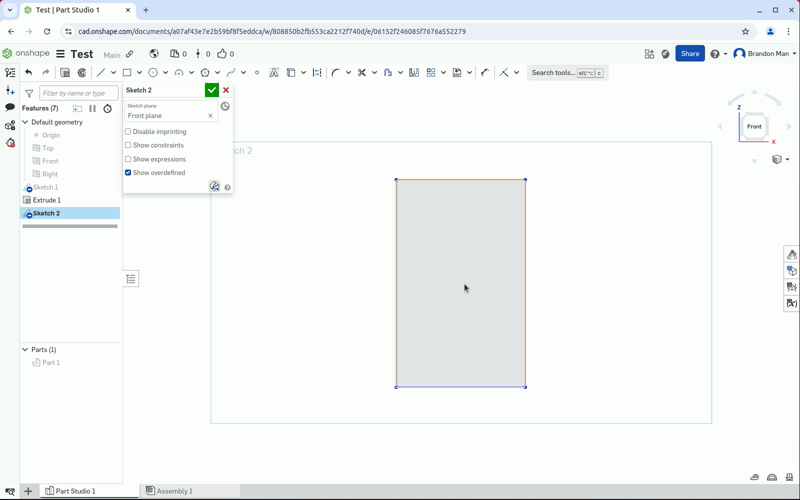
click(464, 283)
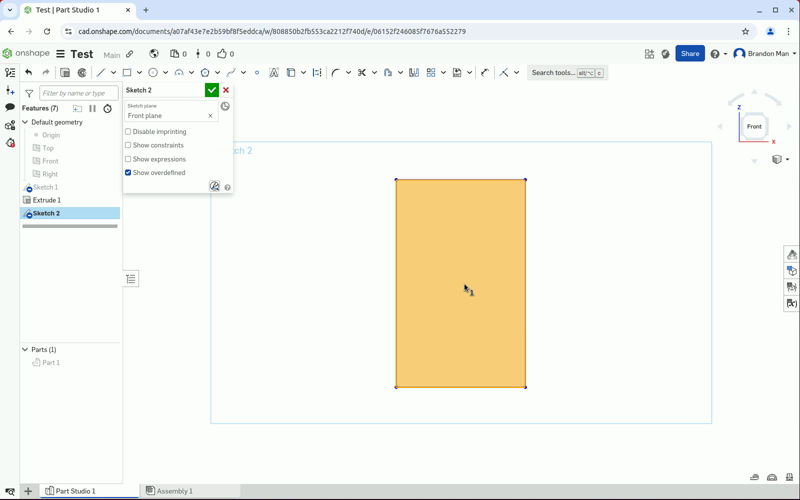
mouse_move(73, 352)
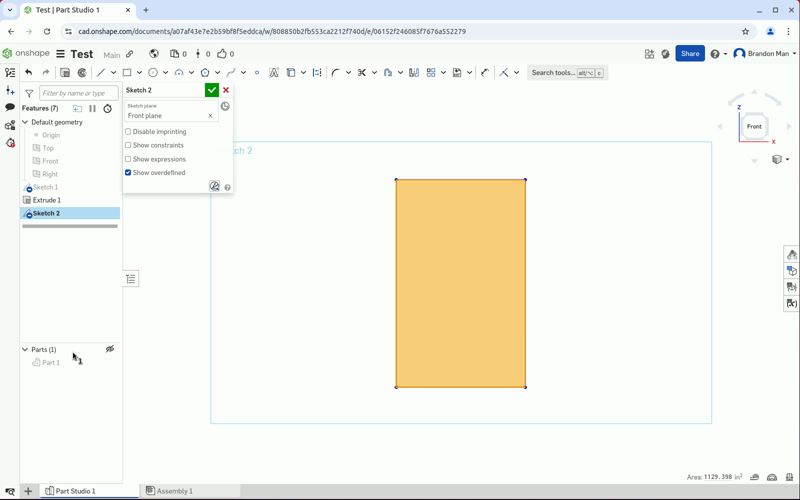
key(shift+y)
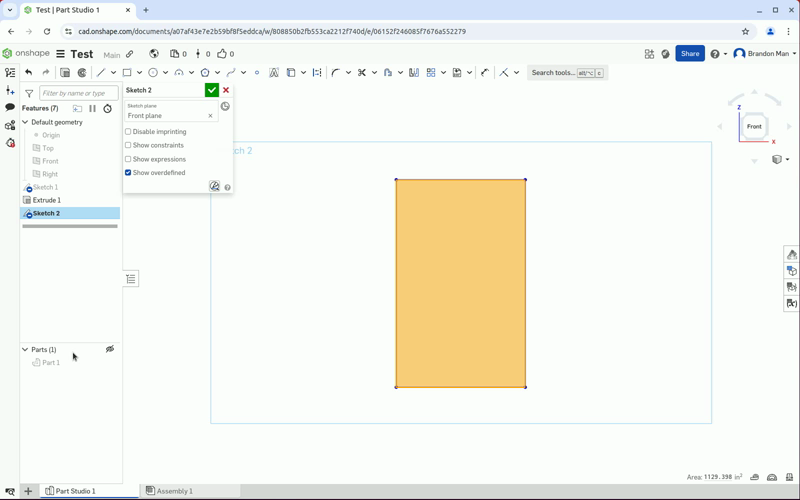
key(shift+e)
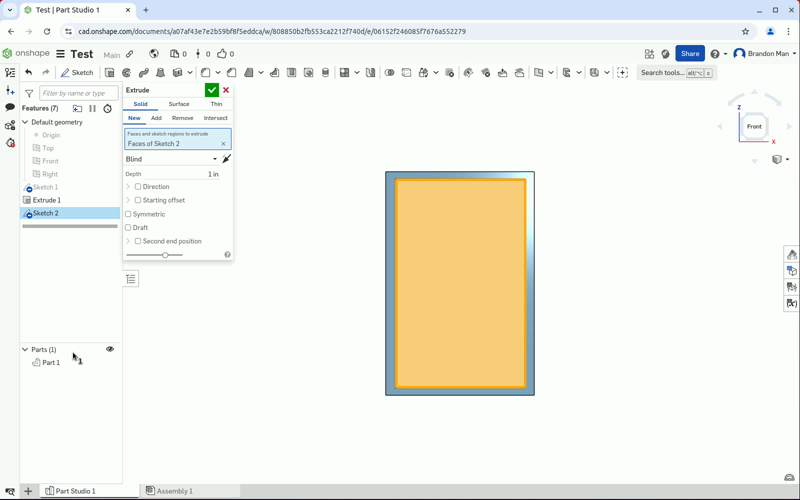
mouse_move(143, 106)
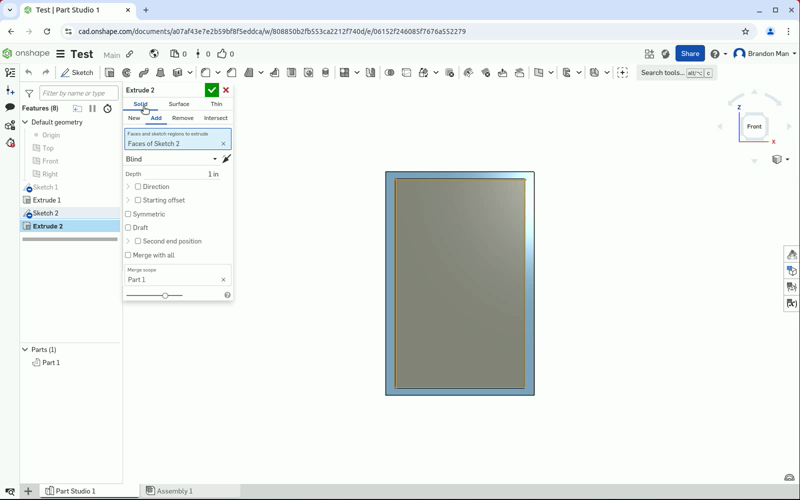
click(143, 106)
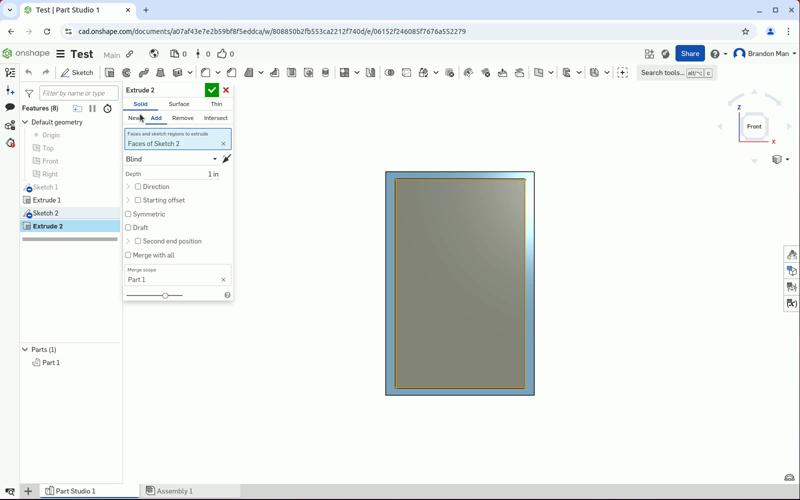
mouse_move(137, 120)
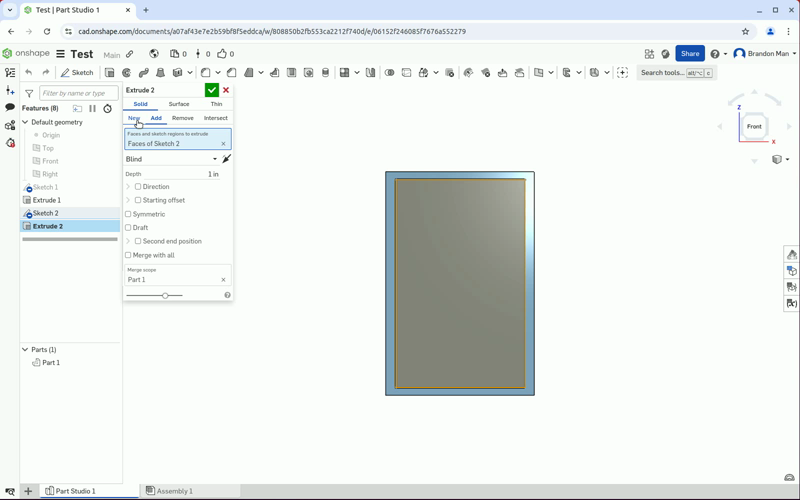
click(137, 120)
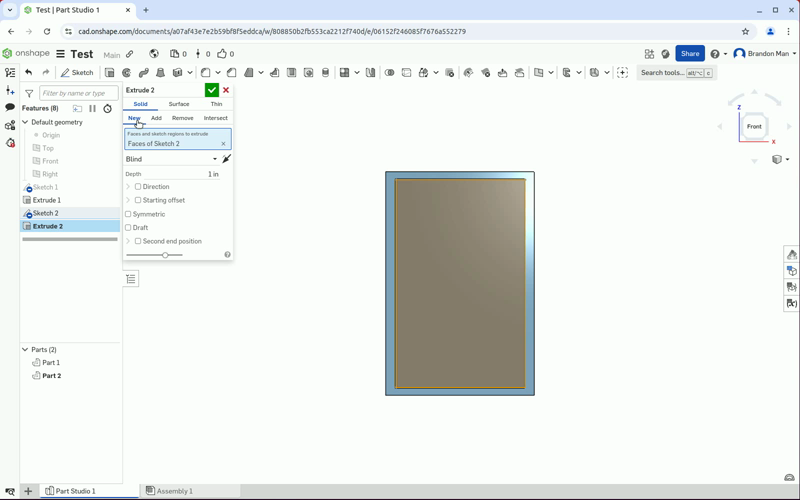
key(tab, 4)
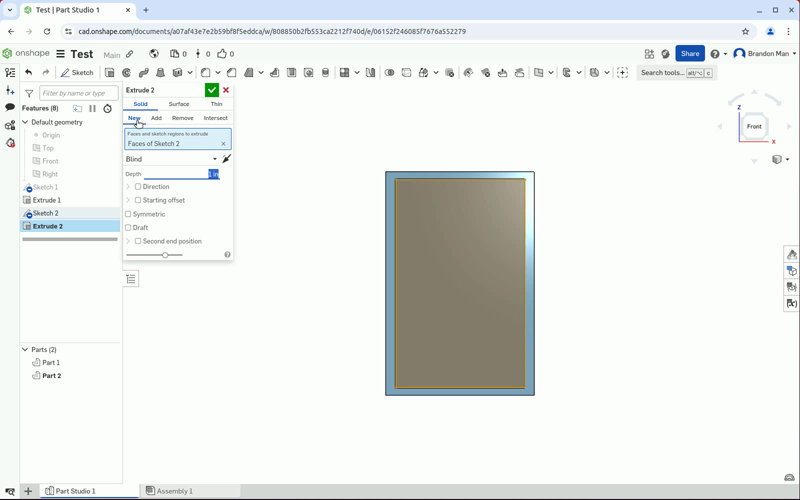
text(1.444)
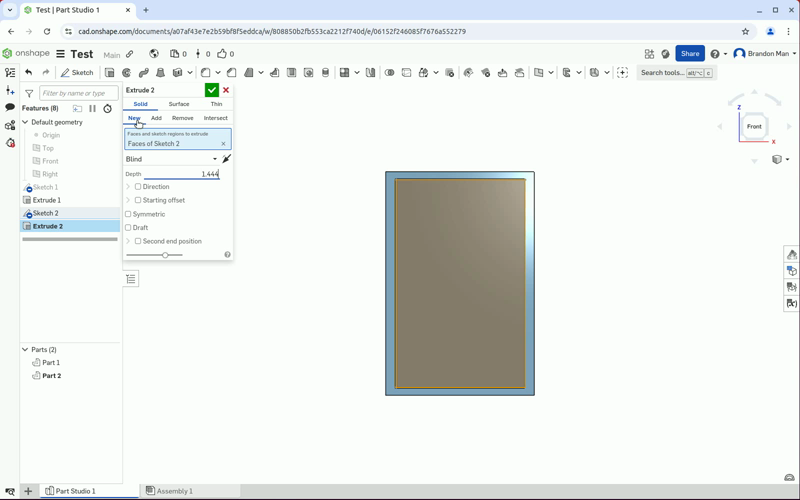
key(enter)
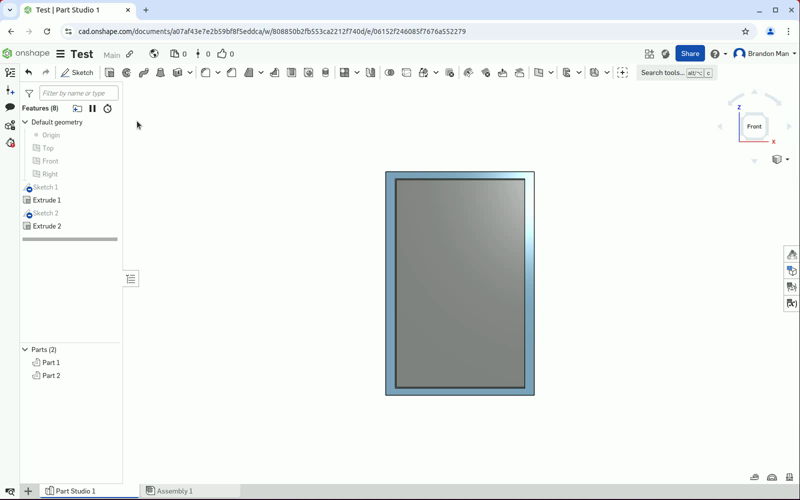
key(shift+h)
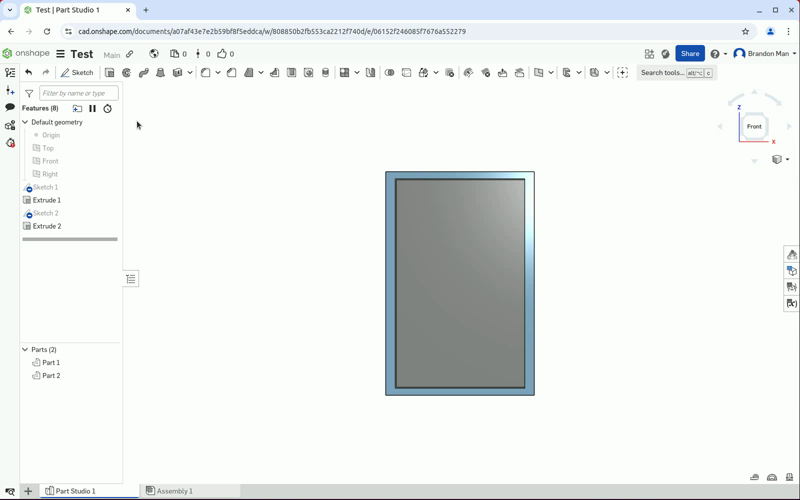
key(shift+h)
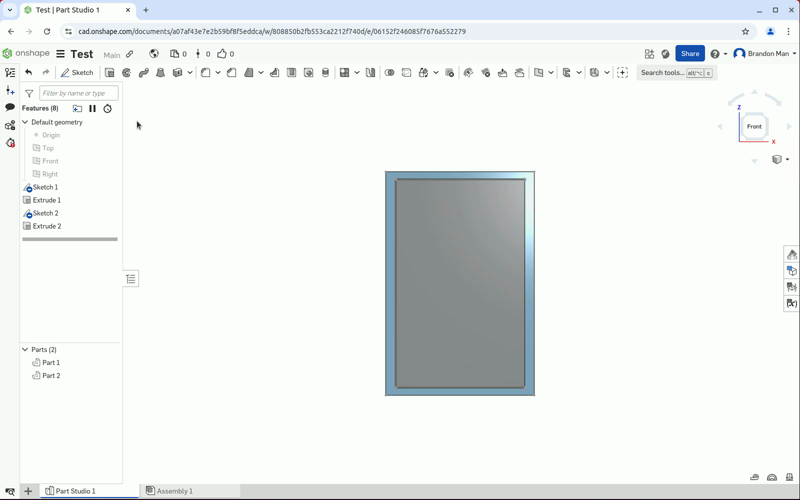
key(shift+7)
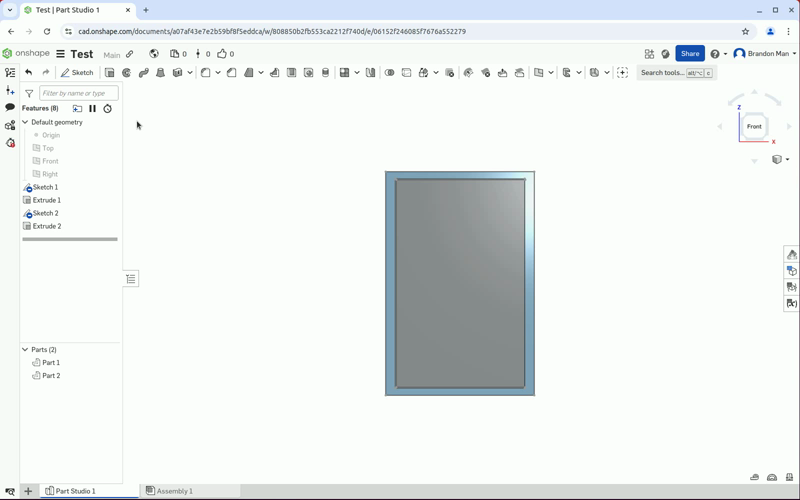
key(left, 2)
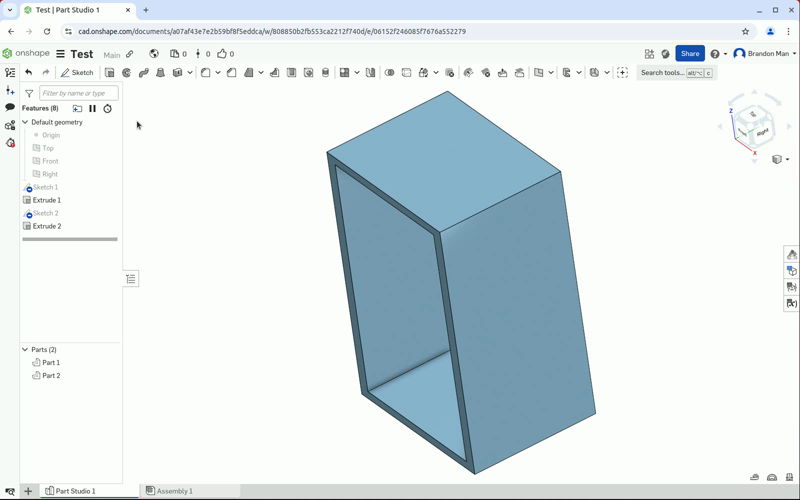
key(down, 2)
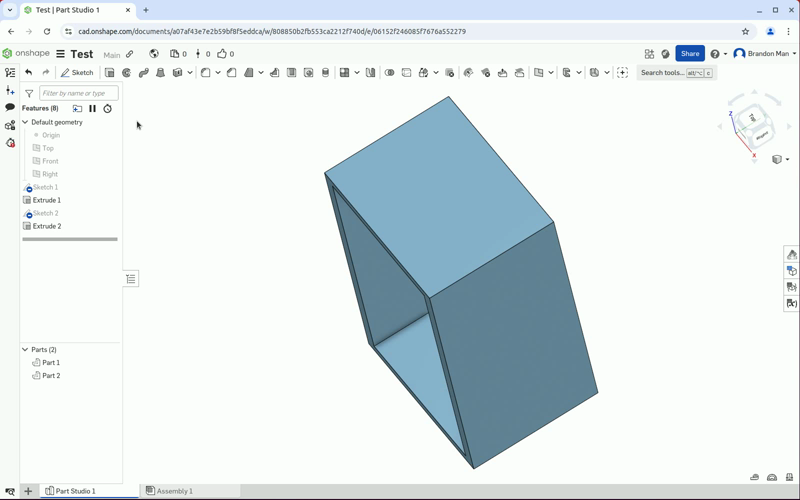
key(up, 2)
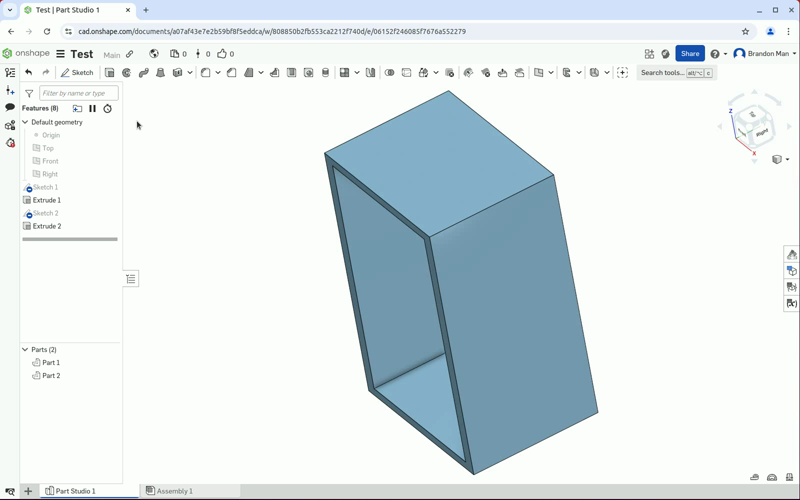
key(right, 2)
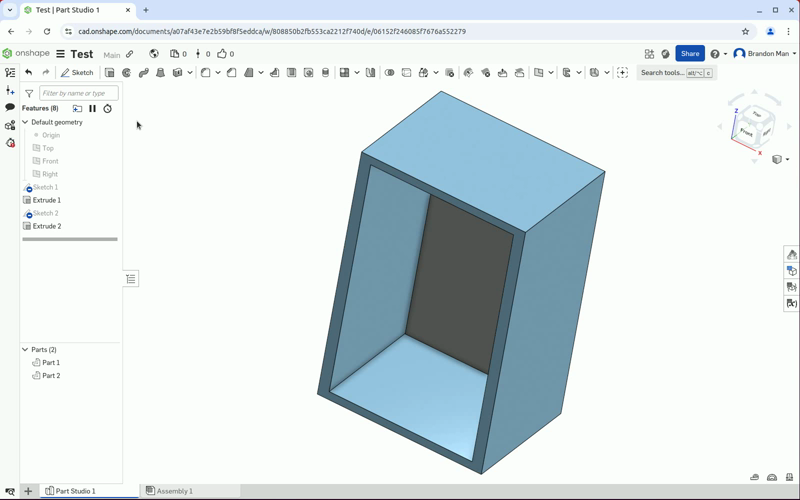
mouse_move(73, 189)
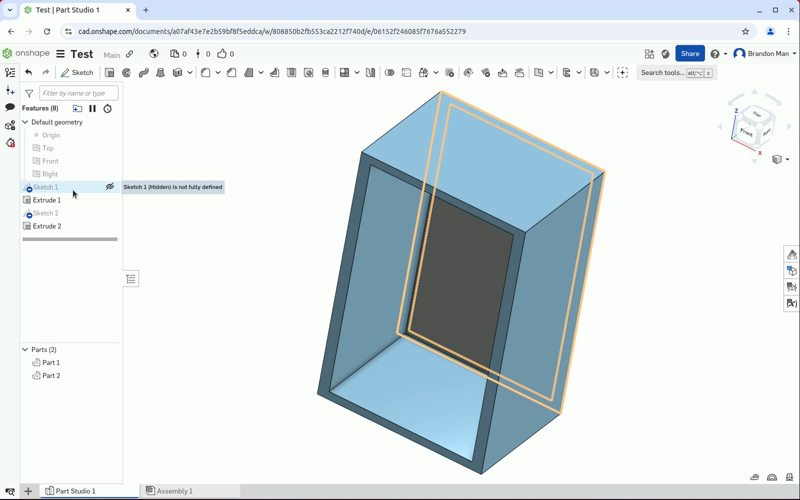
click(73, 189)